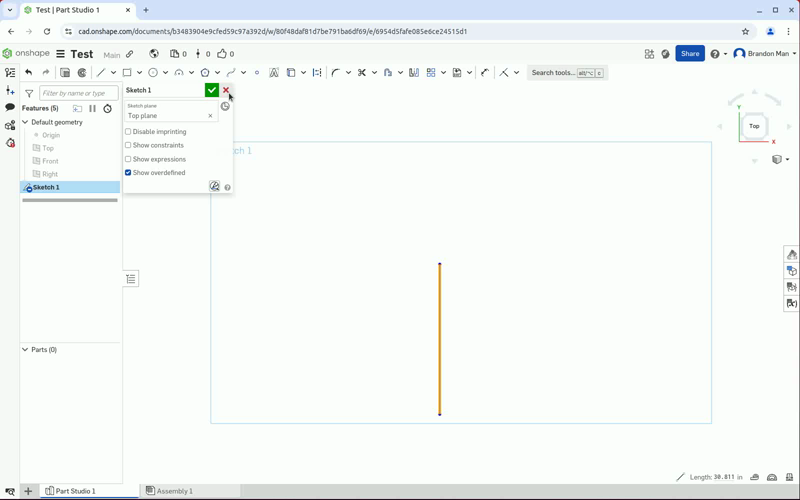
key(shift+h)
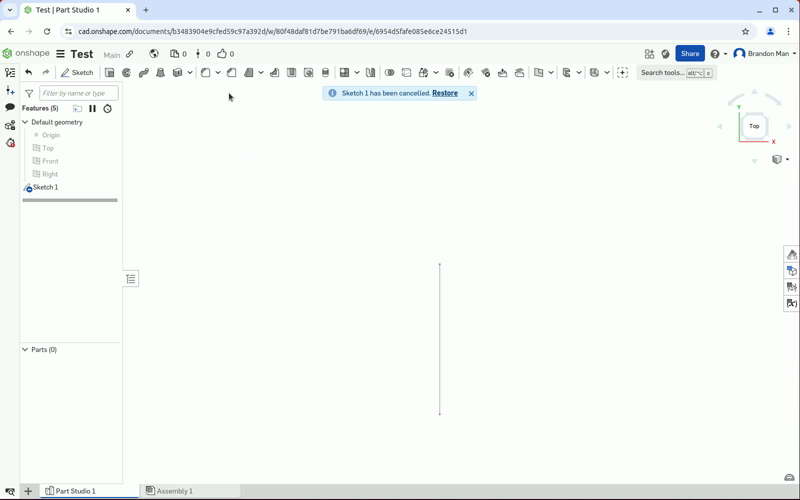
key(shift+s)
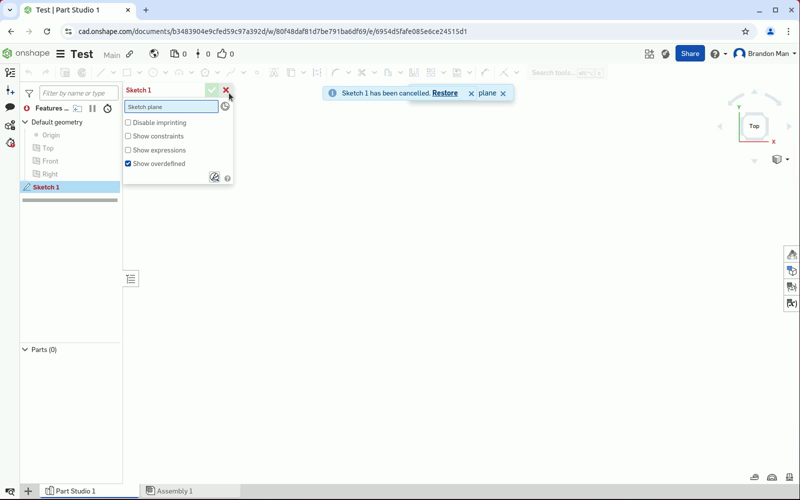
mouse_move(73, 150)
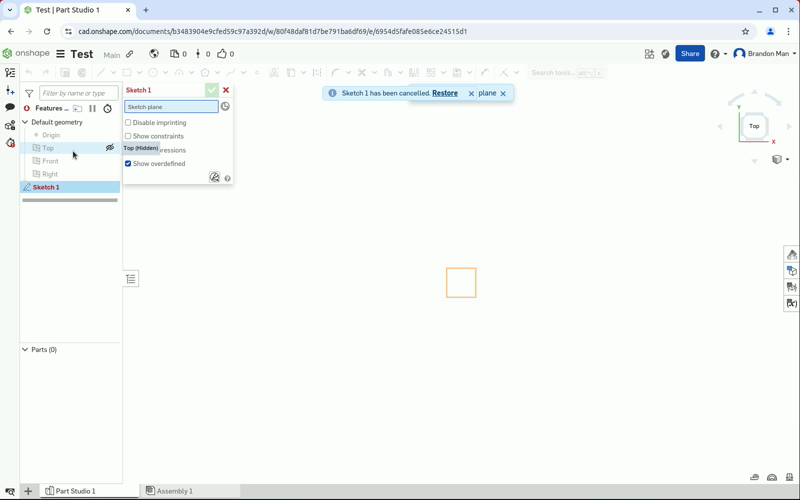
click(73, 150)
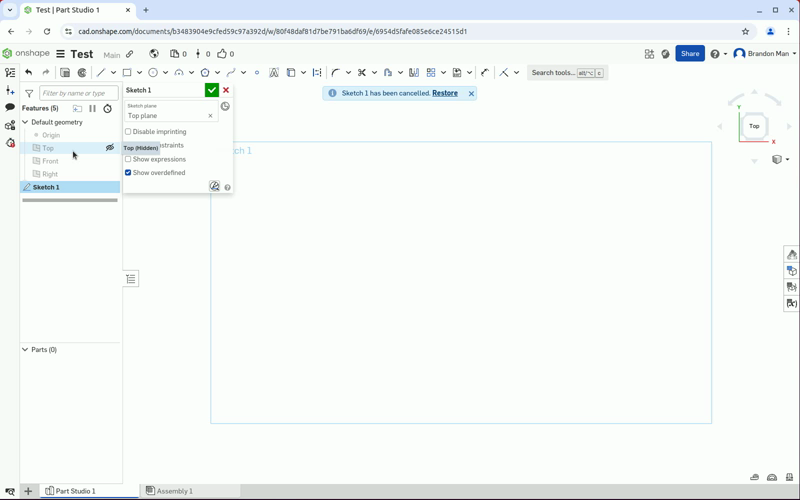
mouse_move(73, 352)
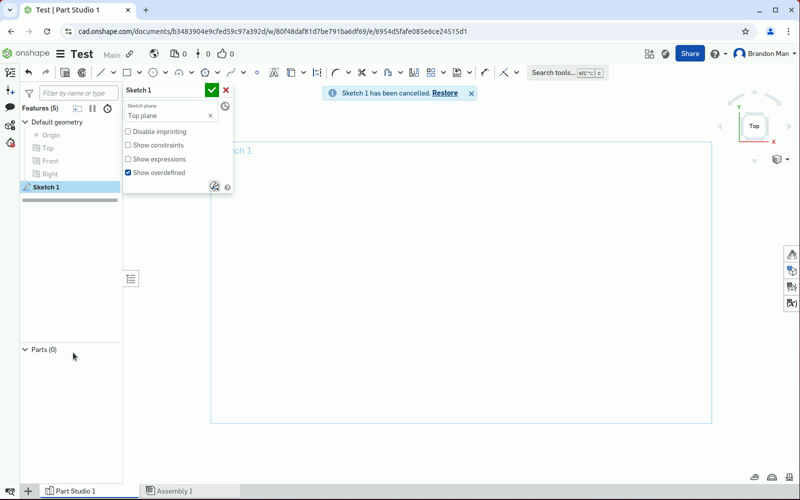
key(y)
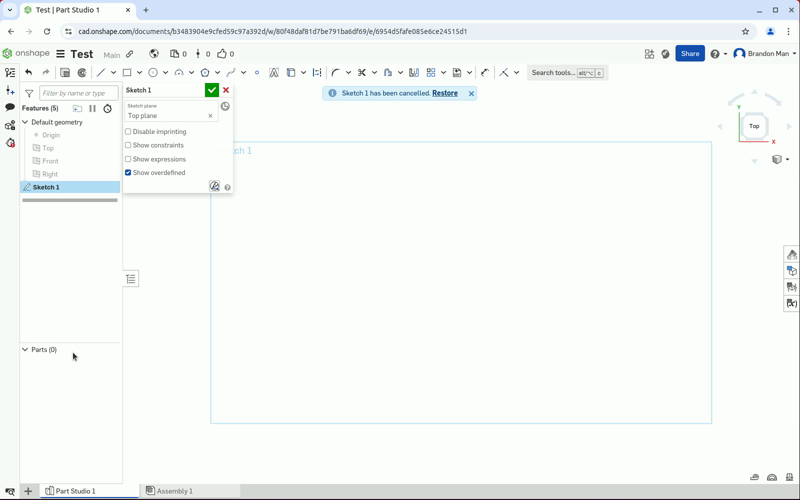
key(l)
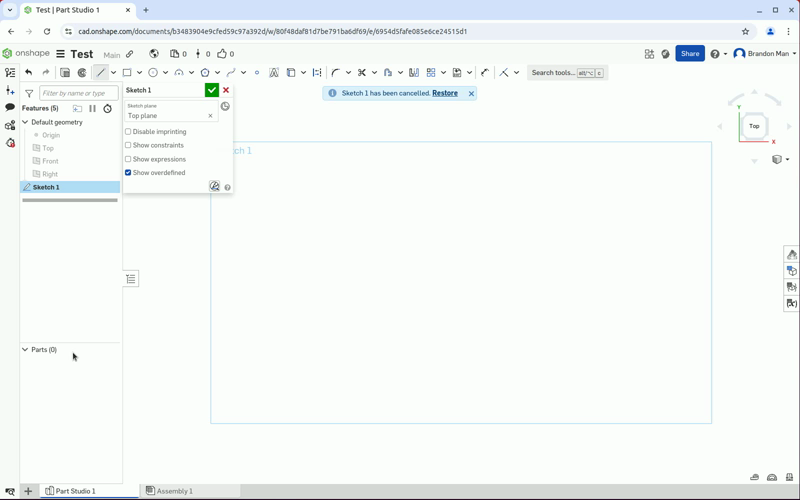
key_down(shift)
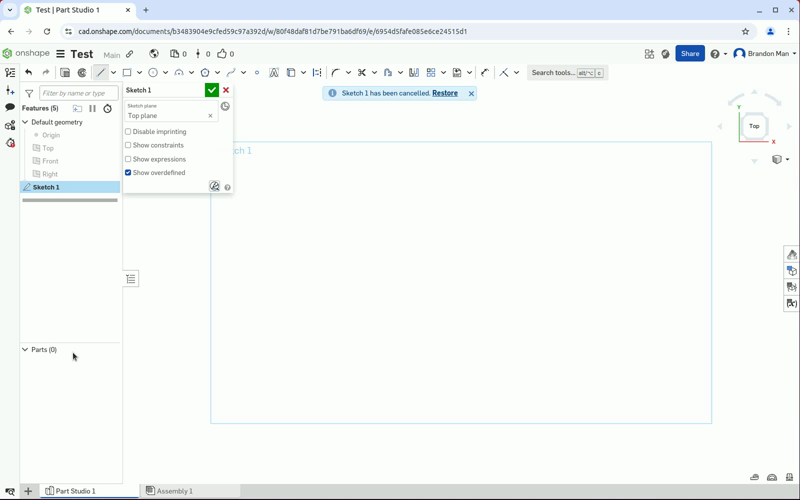
mouse_move(460, 282)
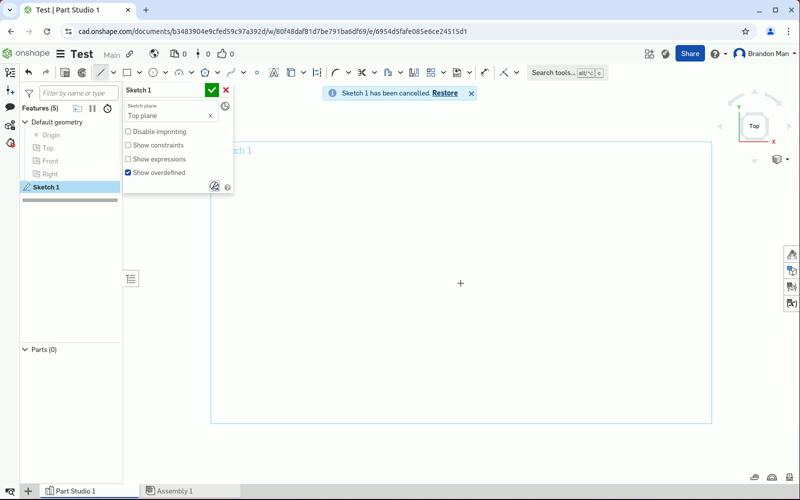
click(460, 282)
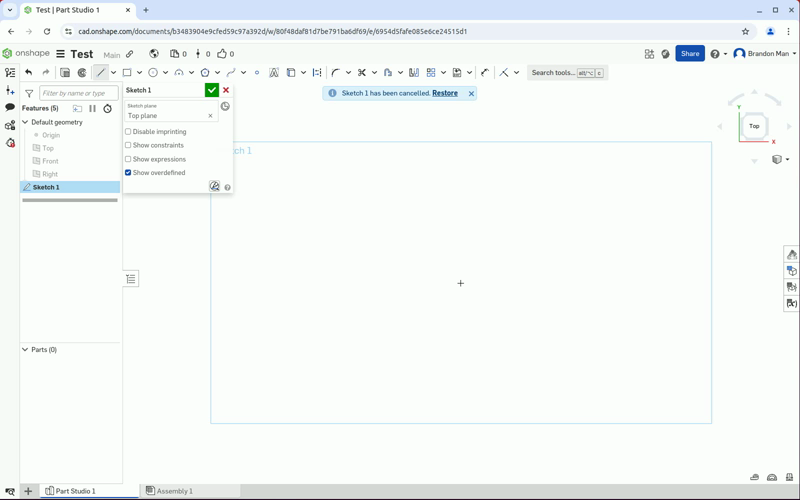
key_up(shift)
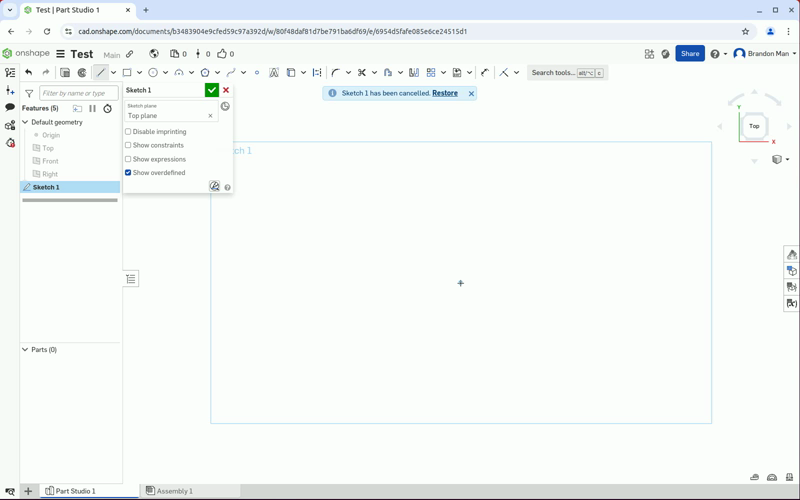
key_down(shift)
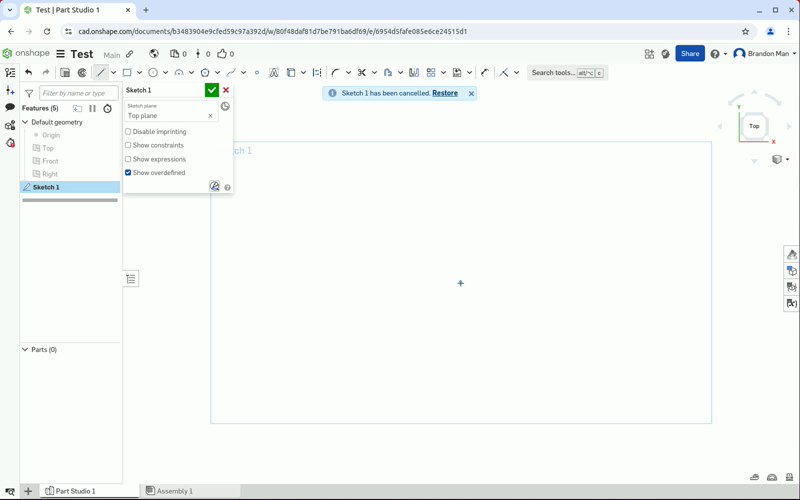
mouse_move(573, 282)
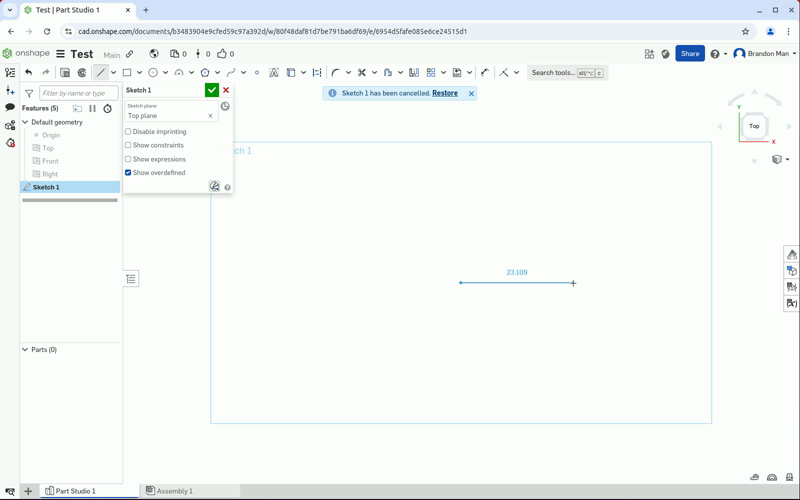
click(573, 282)
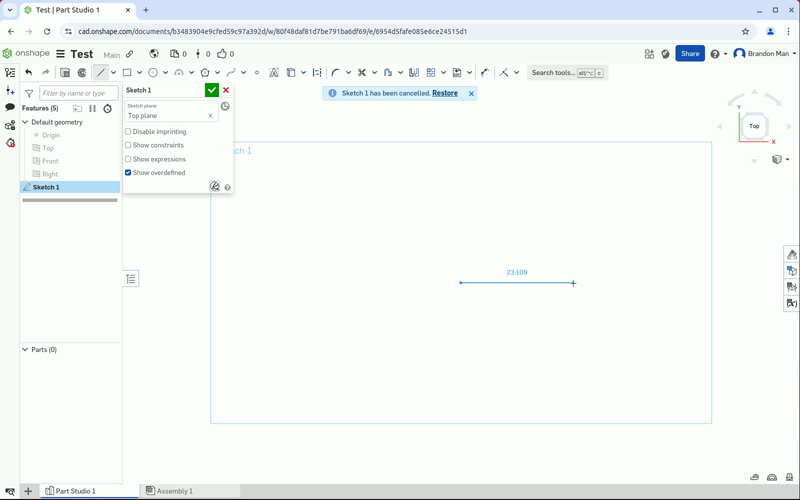
key_up(shift)
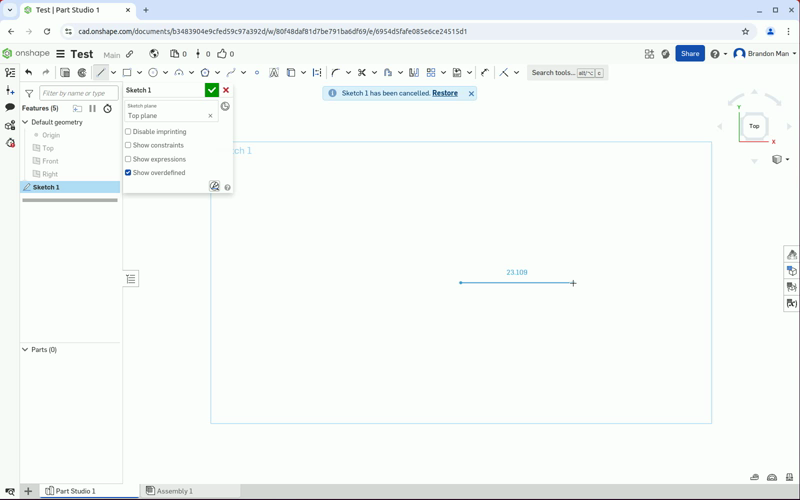
key_down(shift)
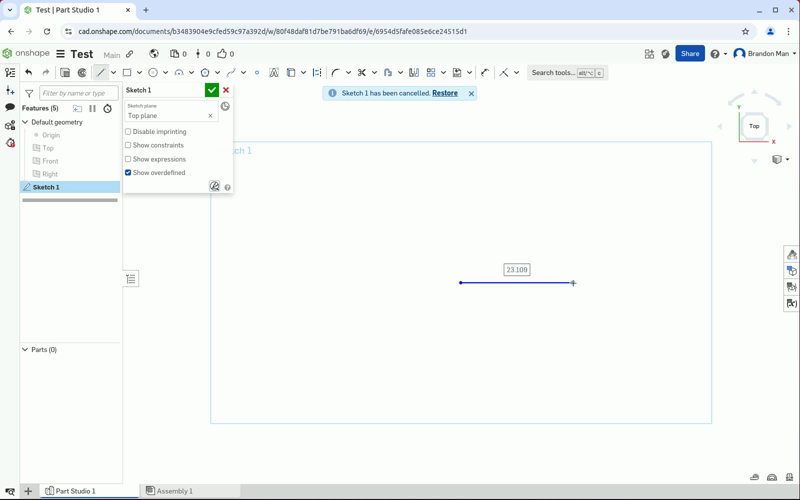
mouse_move(589, 282)
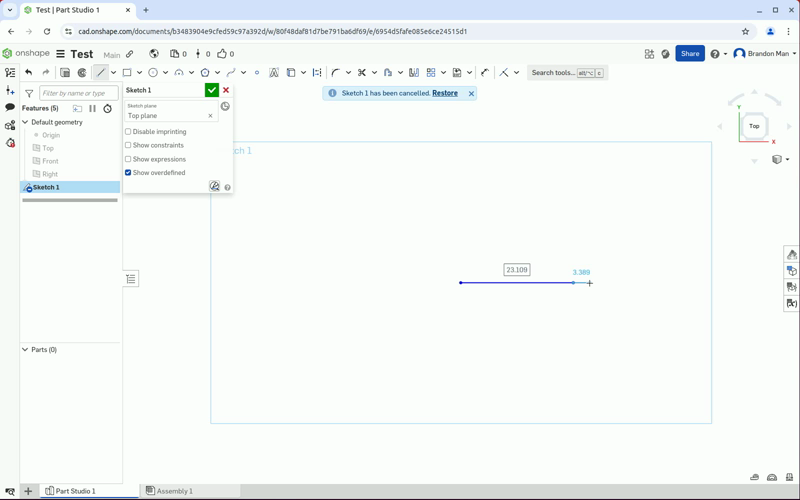
mouse_move(573, 226)
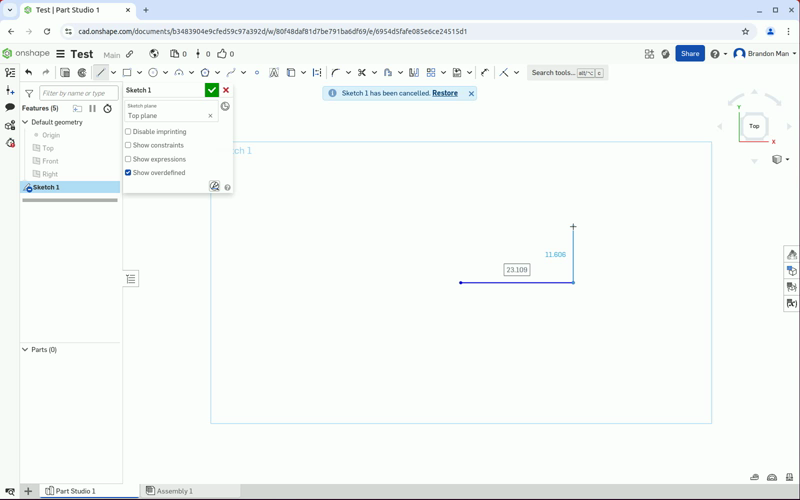
click(573, 226)
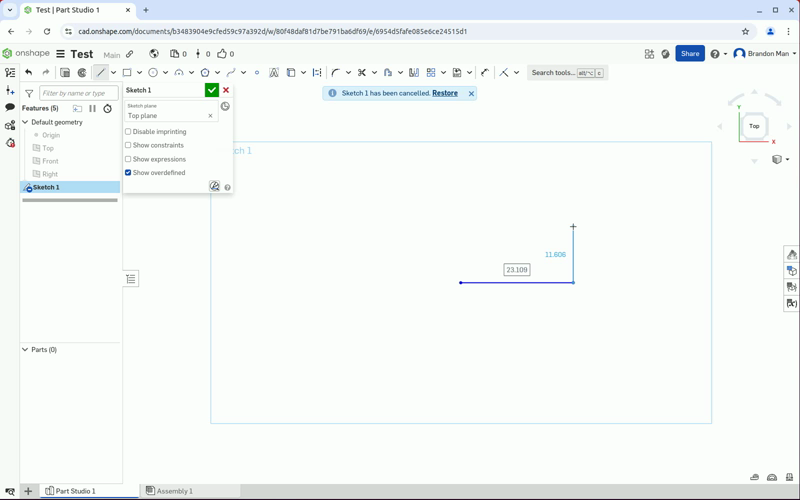
key_up(shift)
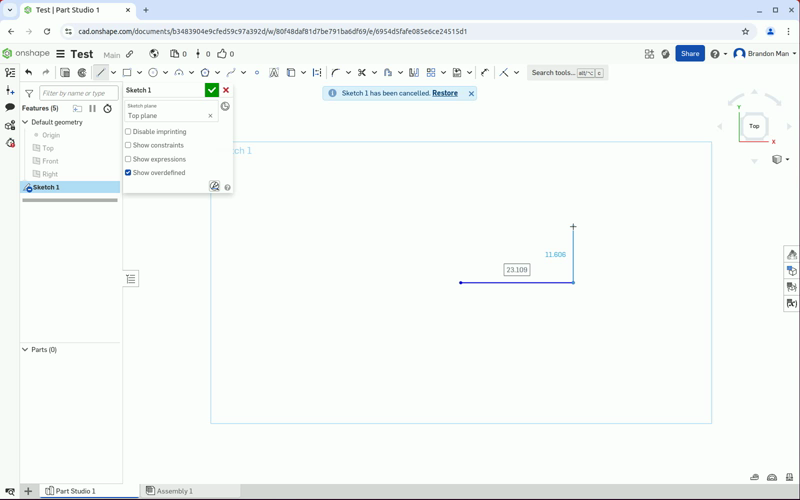
key_down(shift)
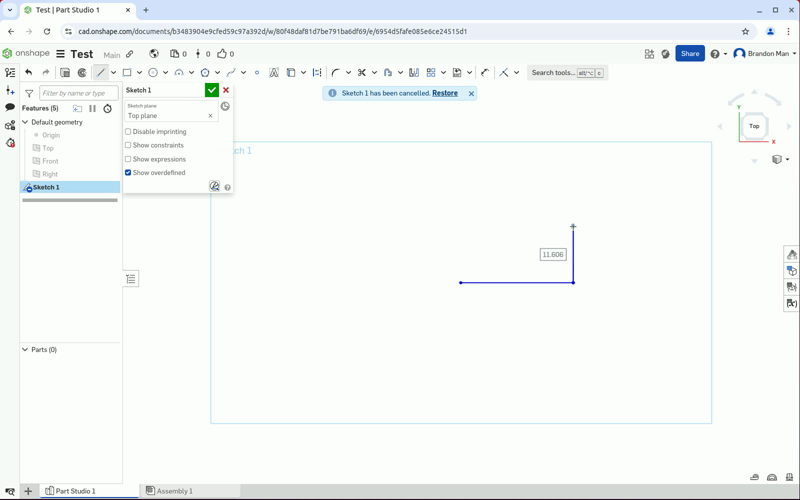
mouse_move(460, 226)
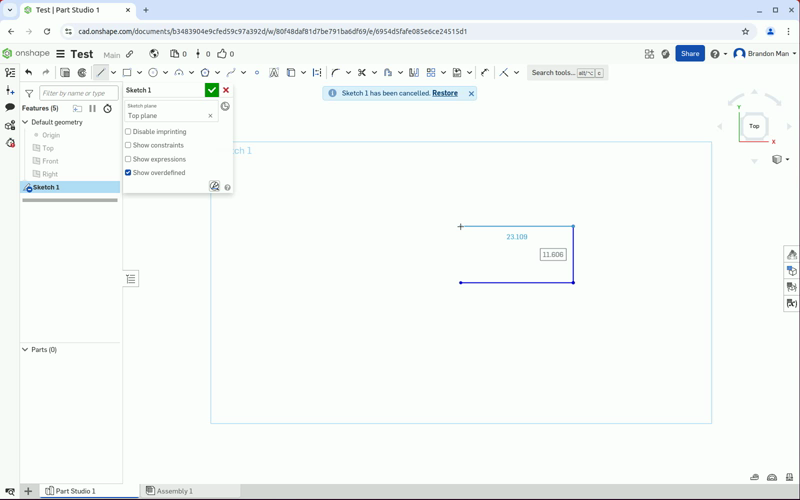
click(460, 226)
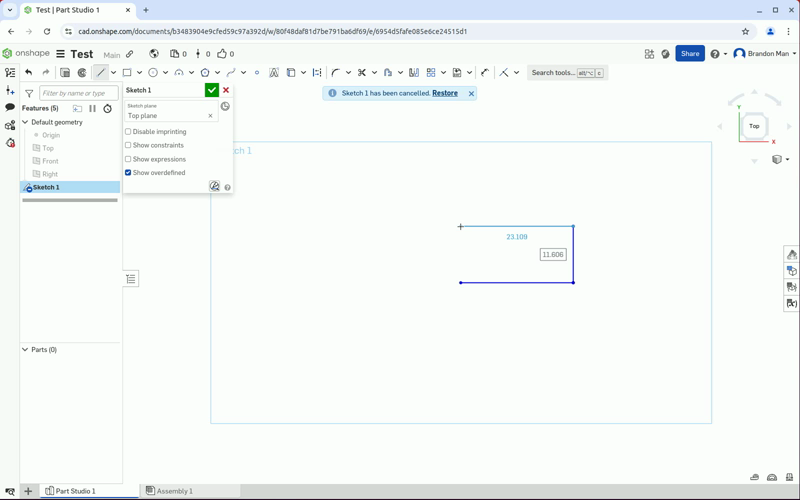
key_up(shift)
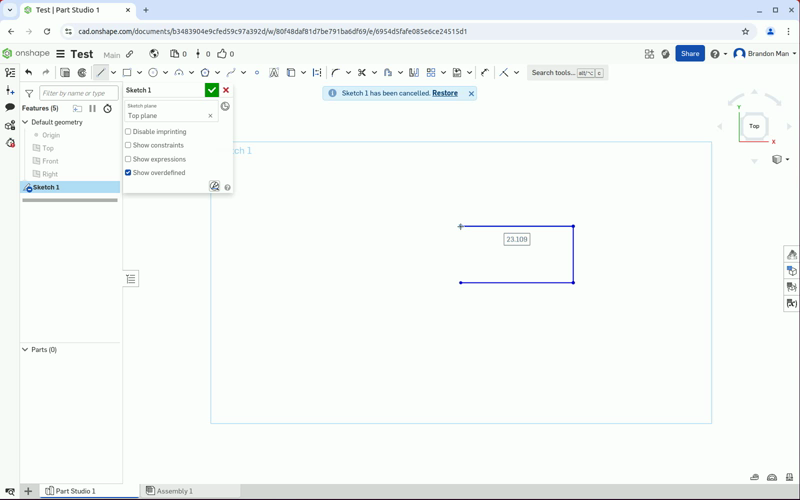
mouse_move(490, 226)
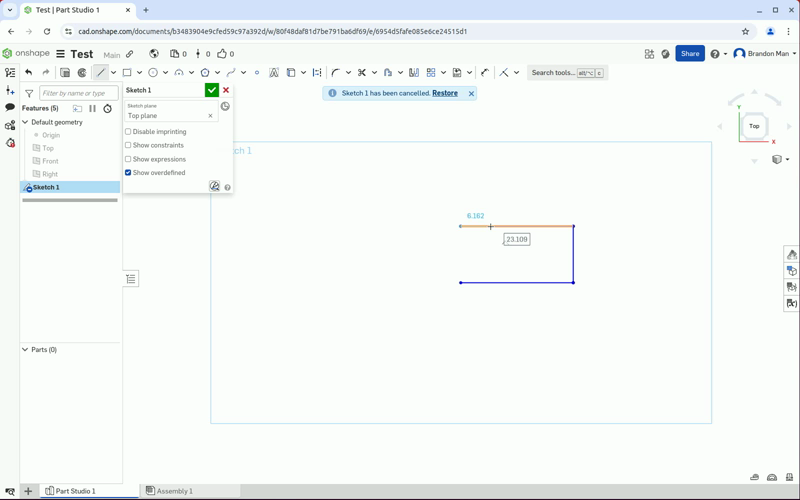
key_down(shift)
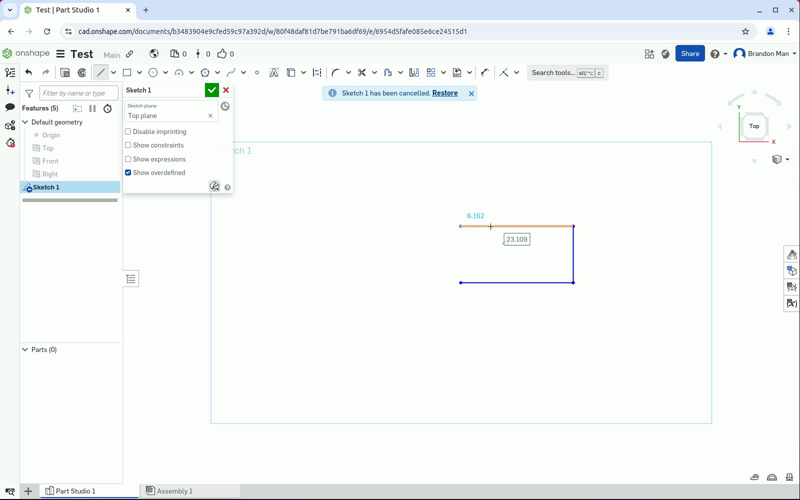
mouse_move(460, 282)
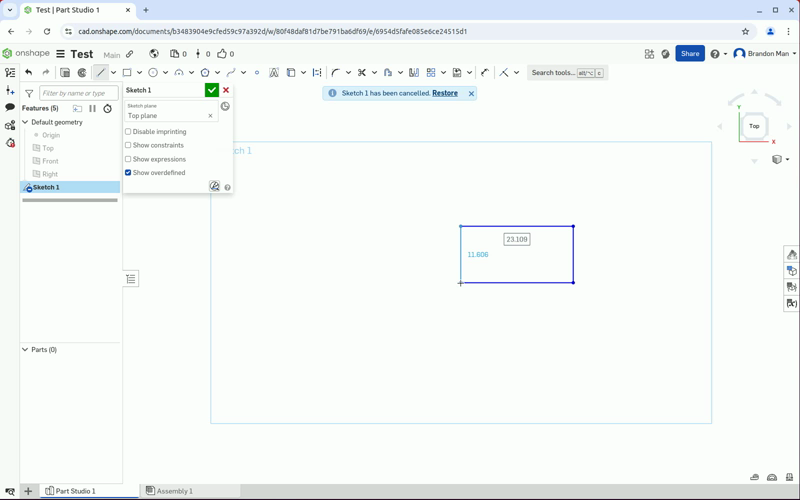
key_up(shift)
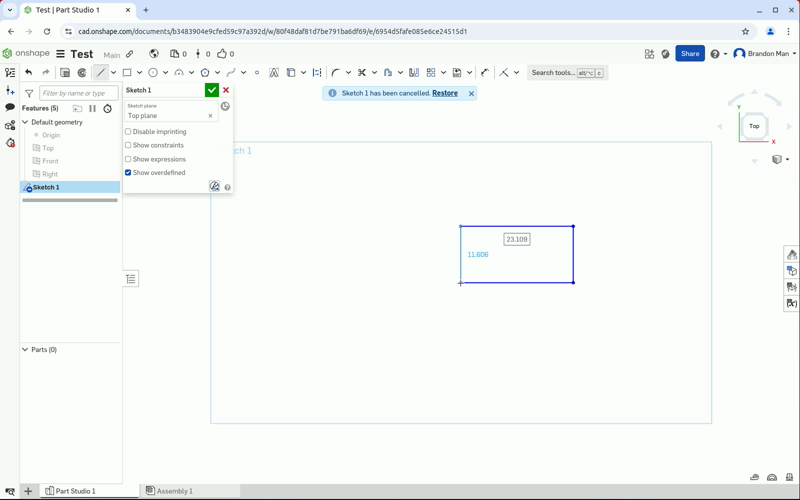
click(460, 282)
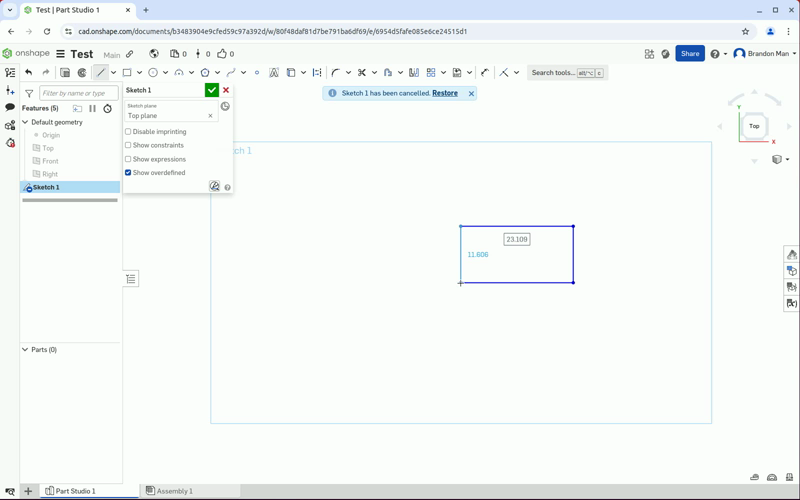
key(esc)
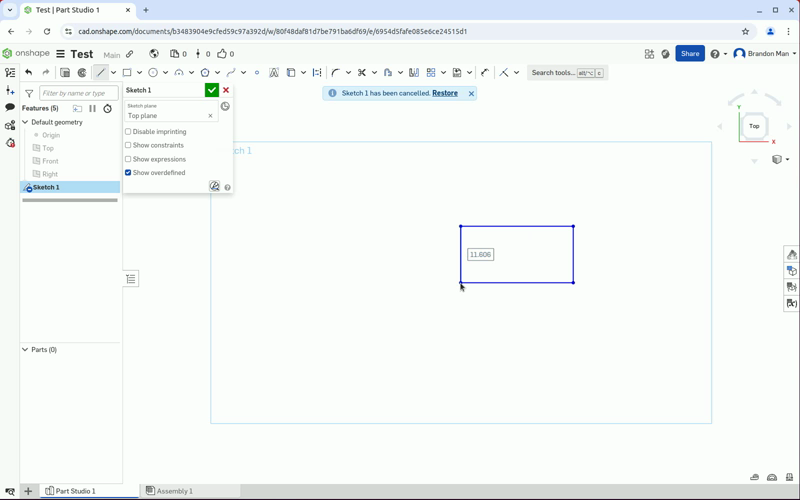
mouse_move(558, 256)
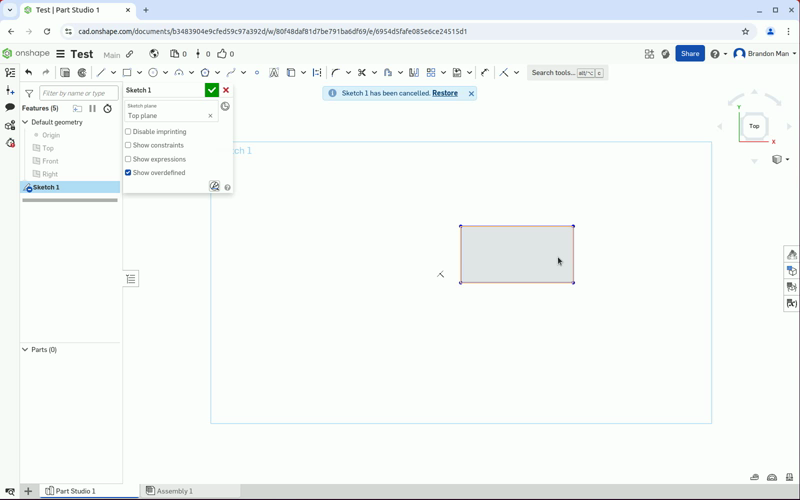
click(558, 256)
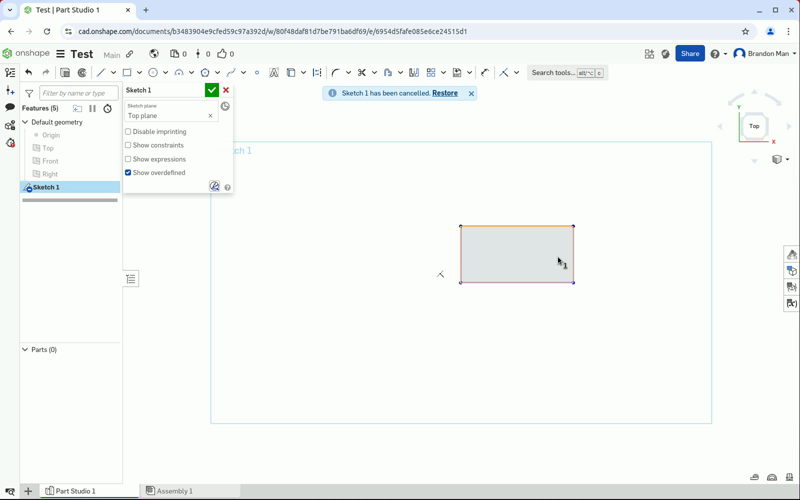
mouse_move(73, 352)
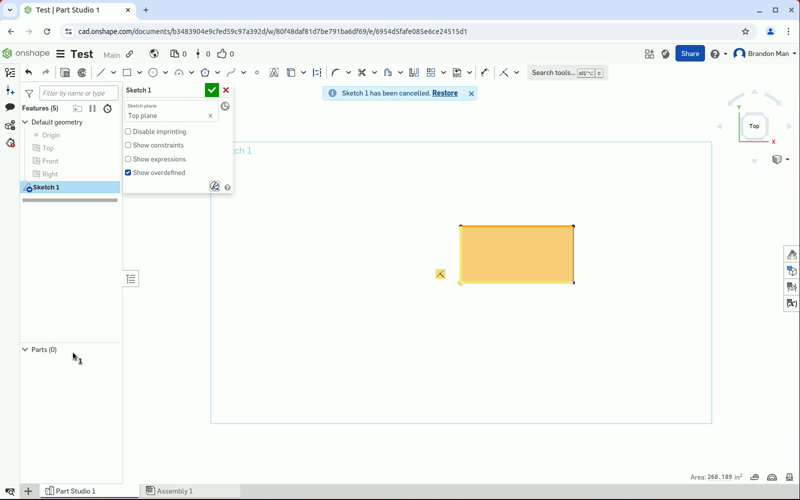
key(shift+y)
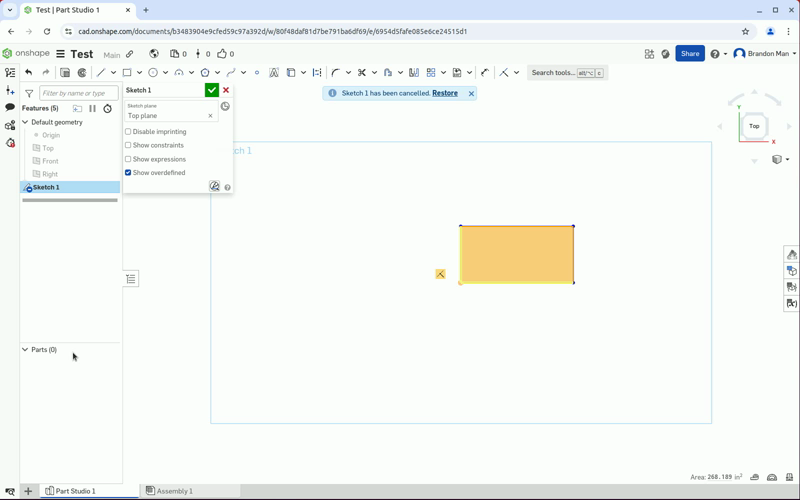
key(shift+e)
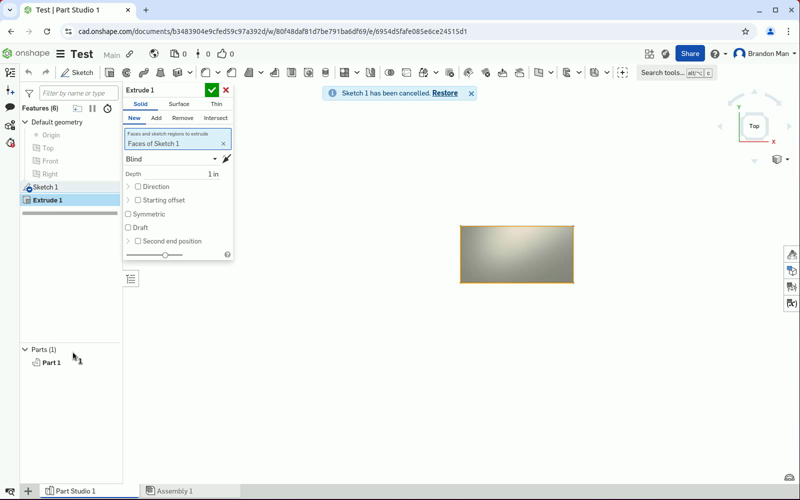
mouse_move(143, 106)
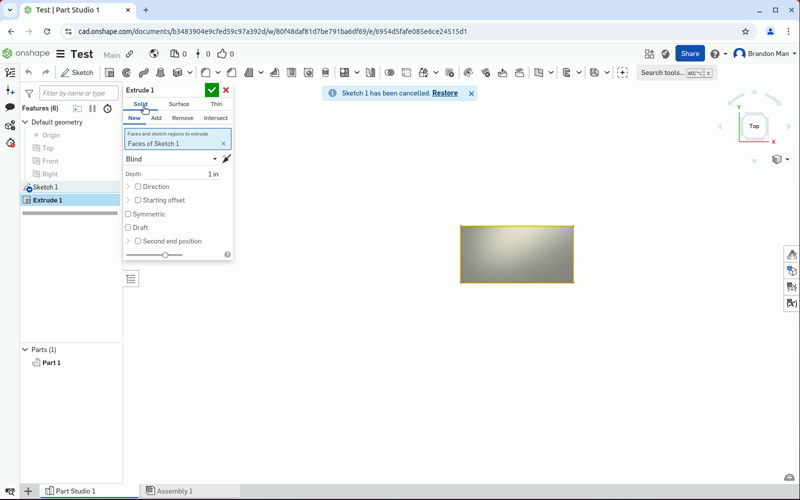
click(143, 106)
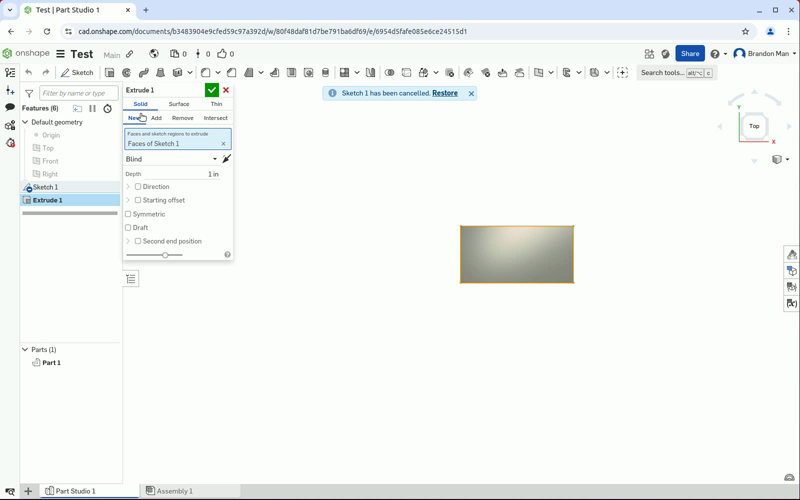
mouse_move(137, 120)
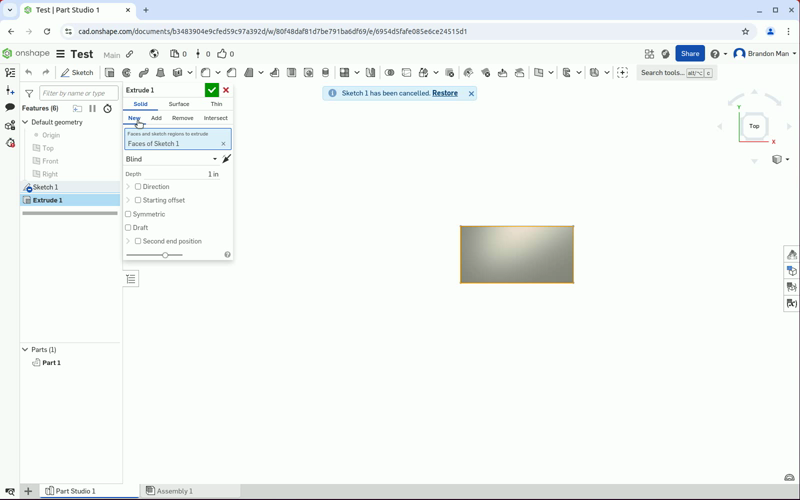
click(137, 120)
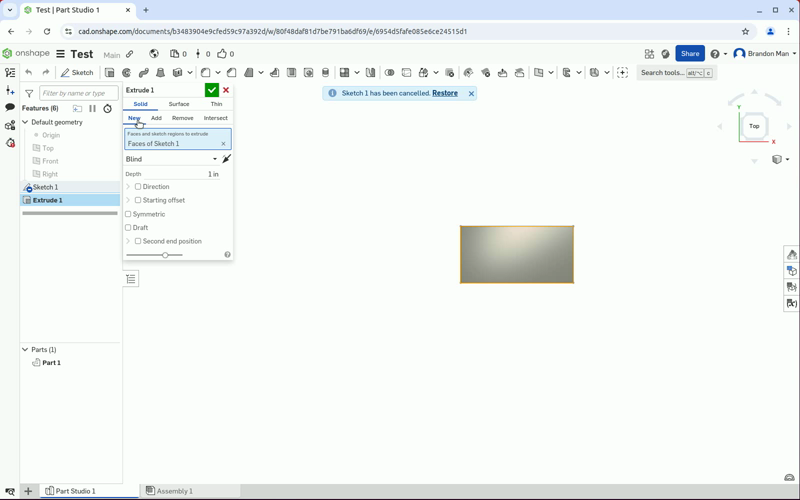
key(tab, 4)
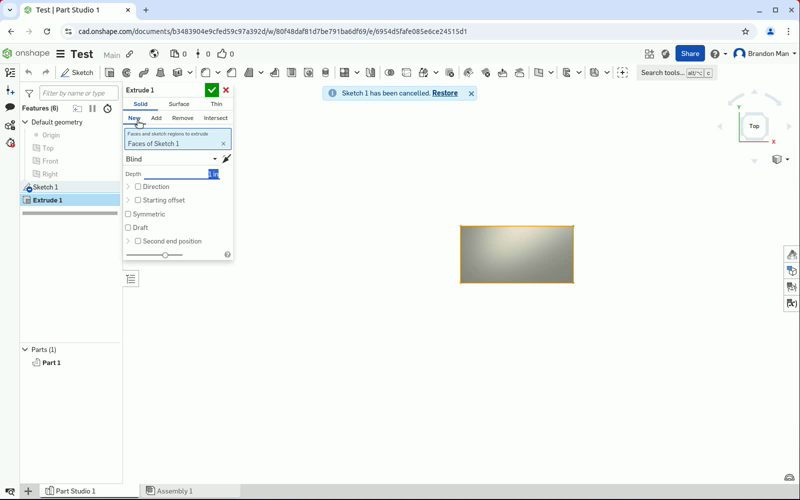
text(6.018)
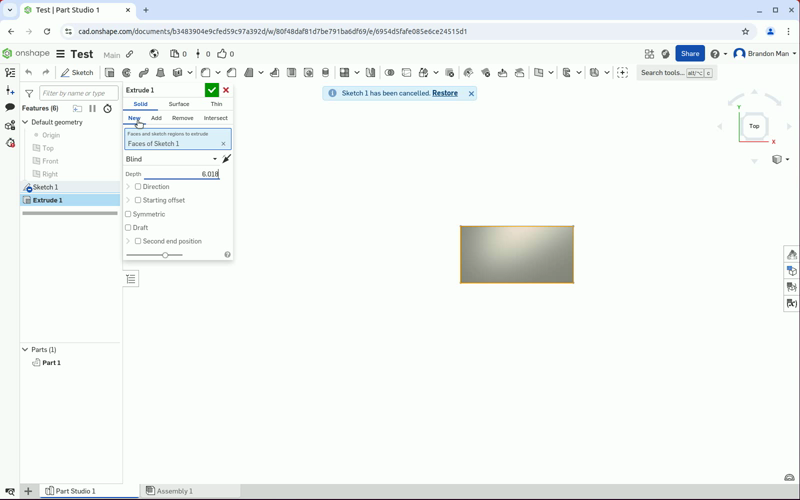
key(enter)
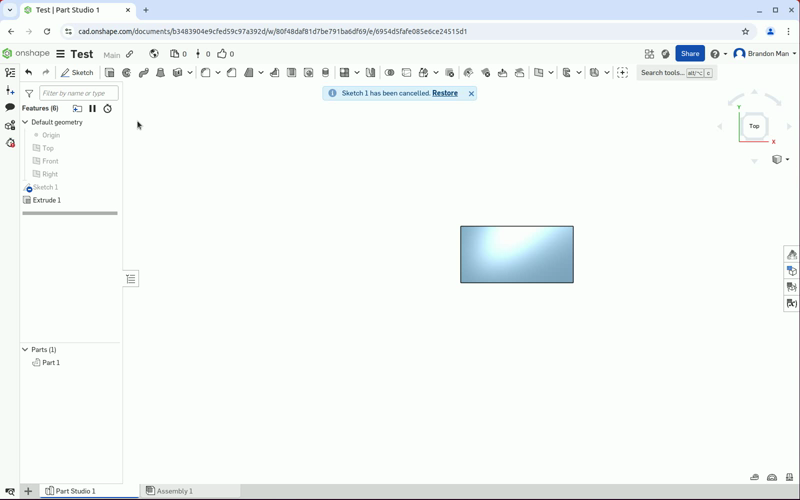
key(shift+h)
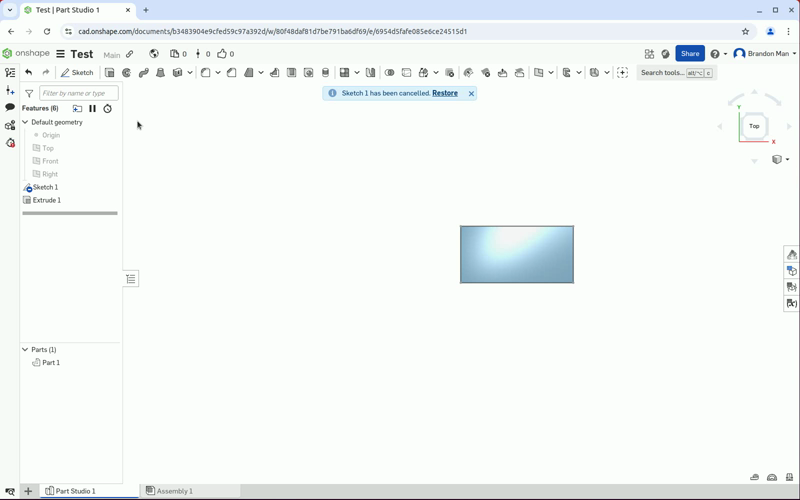
key(shift+h)
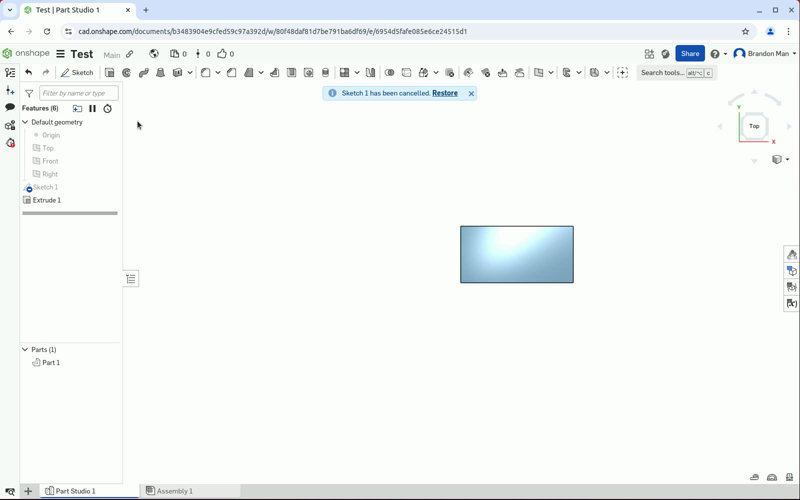
mouse_move(73, 189)
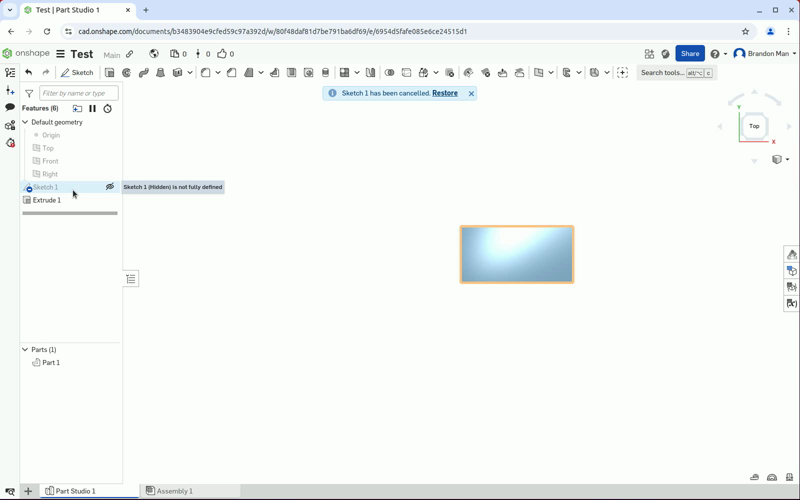
click(73, 189)
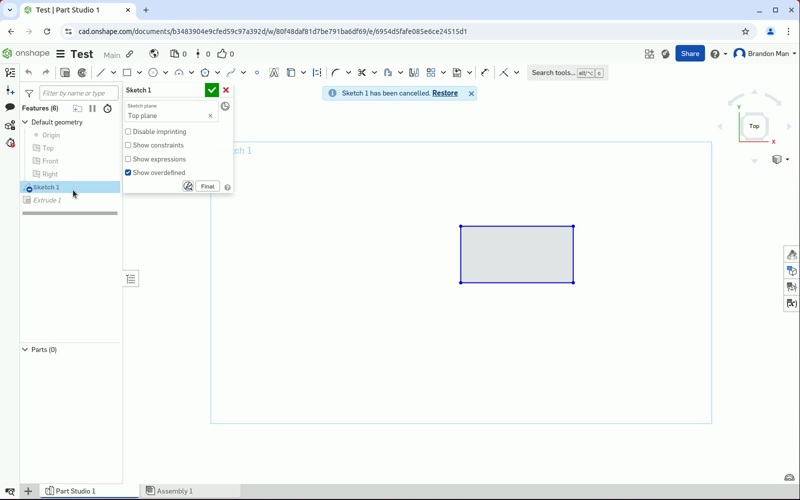
mouse_move(229, 92)
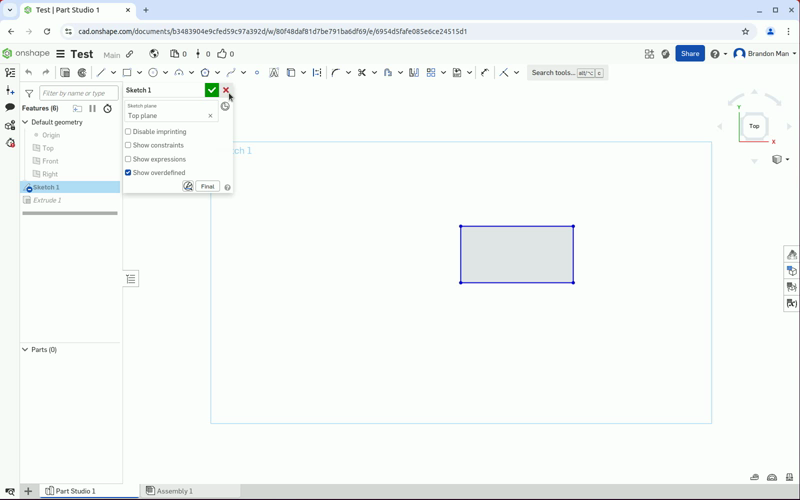
click(229, 92)
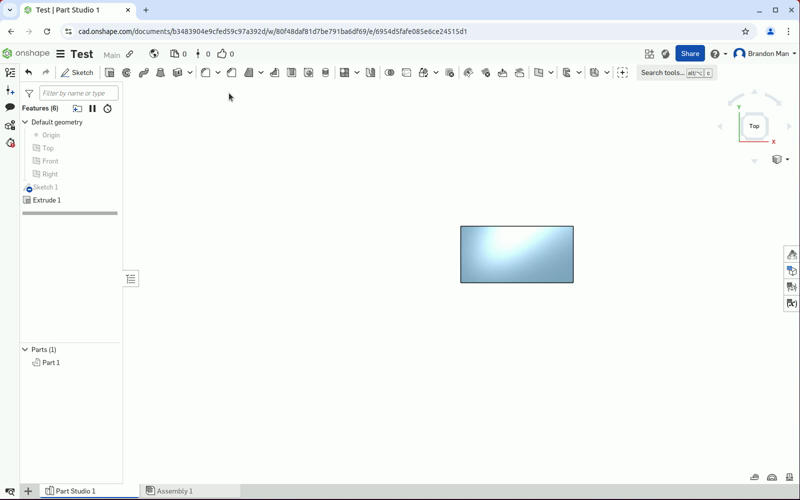
mouse_move(73, 352)
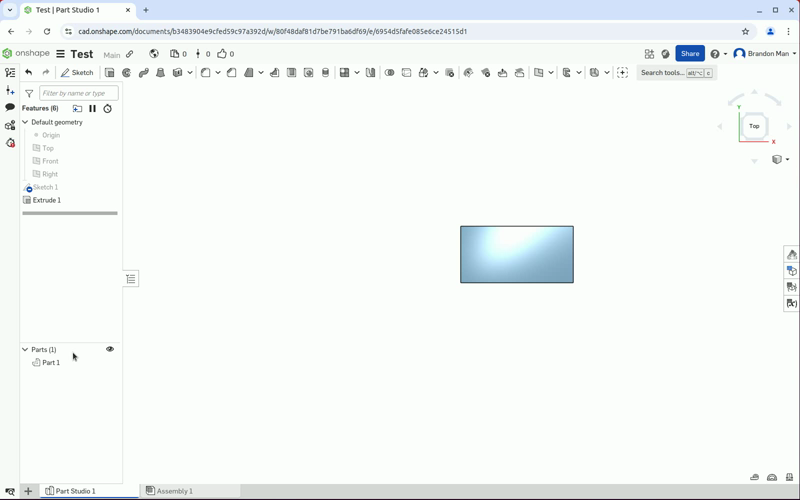
key(y)
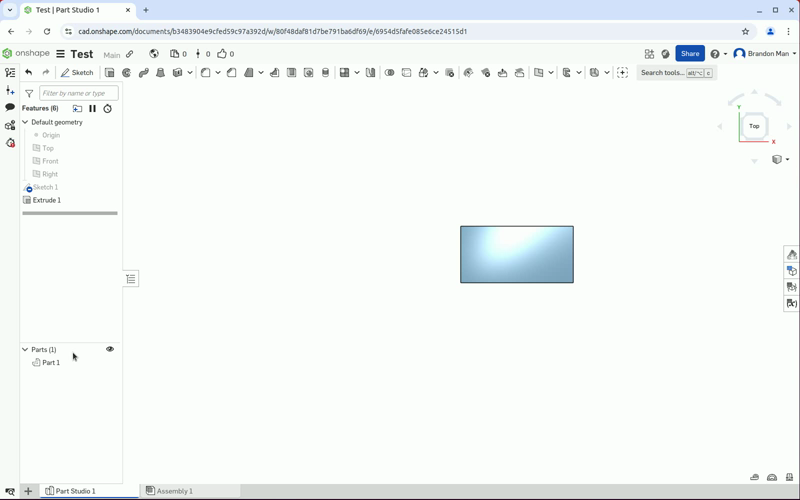
key(shift+p)
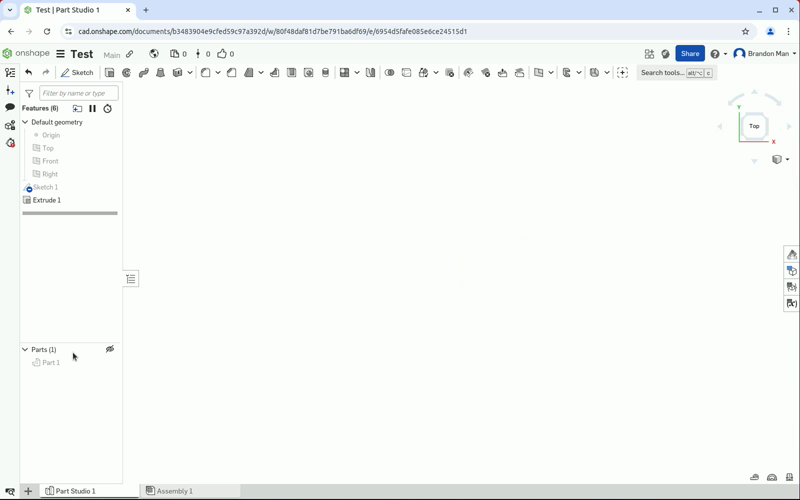
key(space)
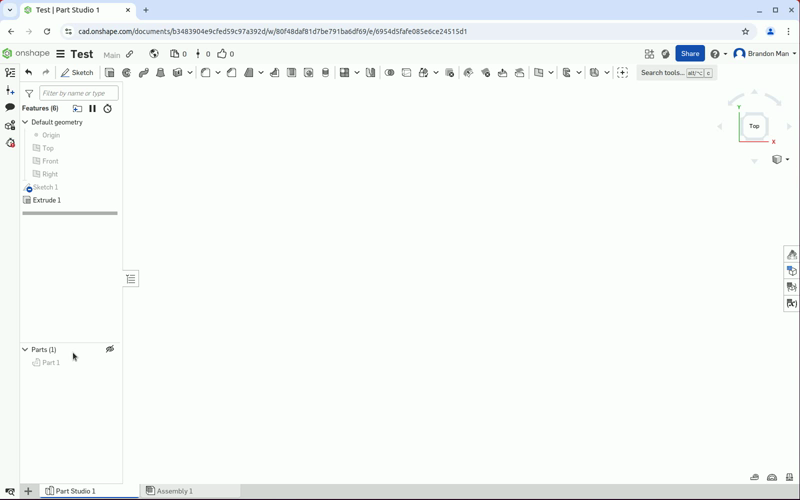
key_down(shift)
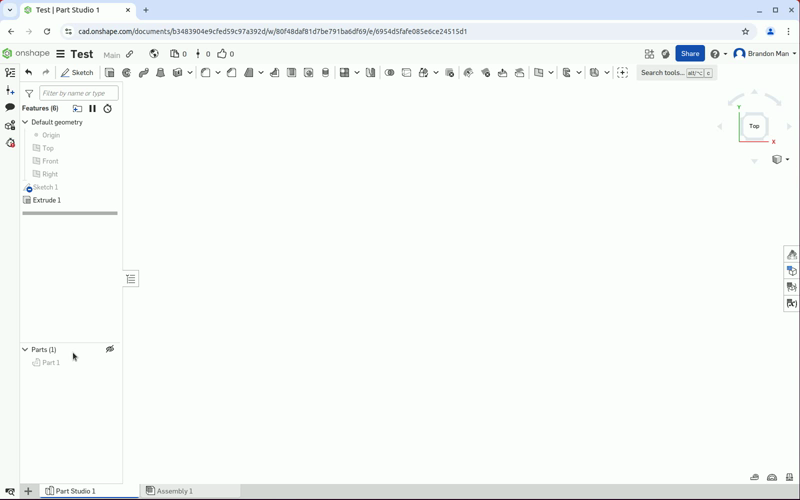
key(up)
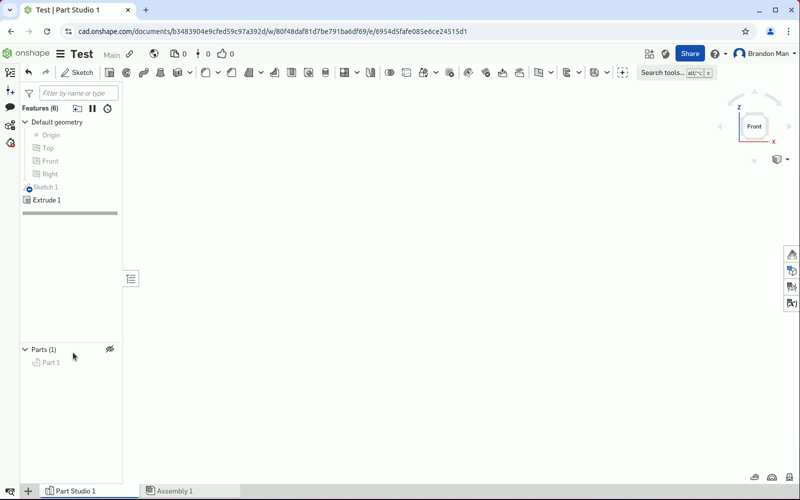
key_up(shift)
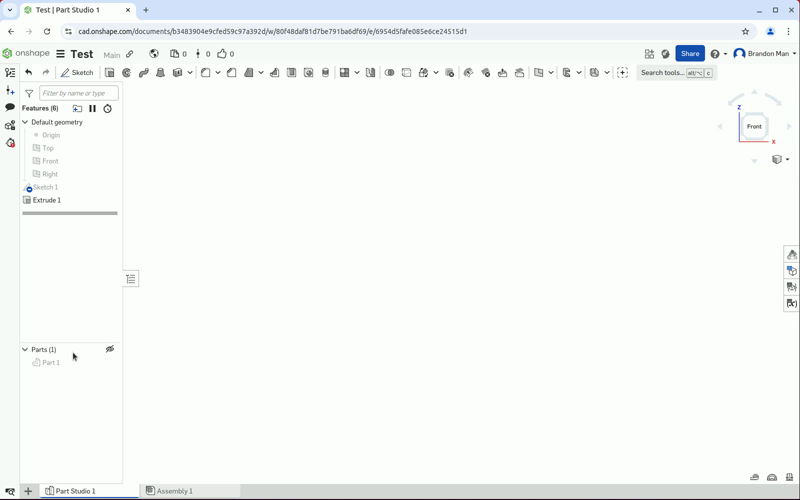
key(space)
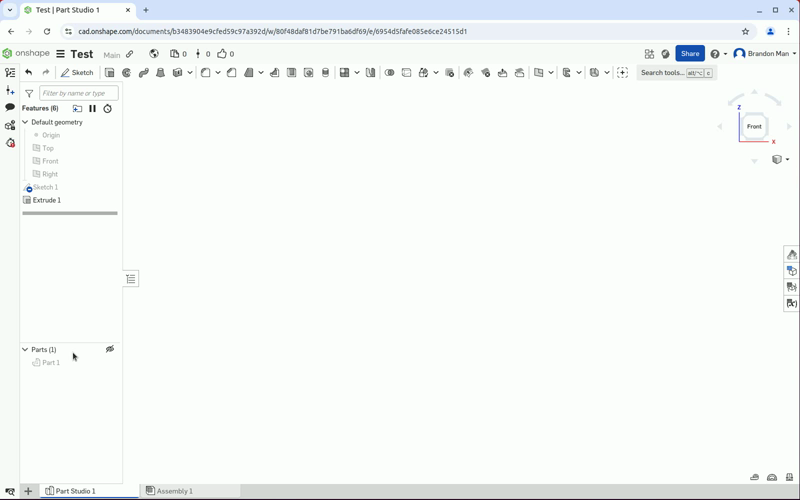
key_down(shift)
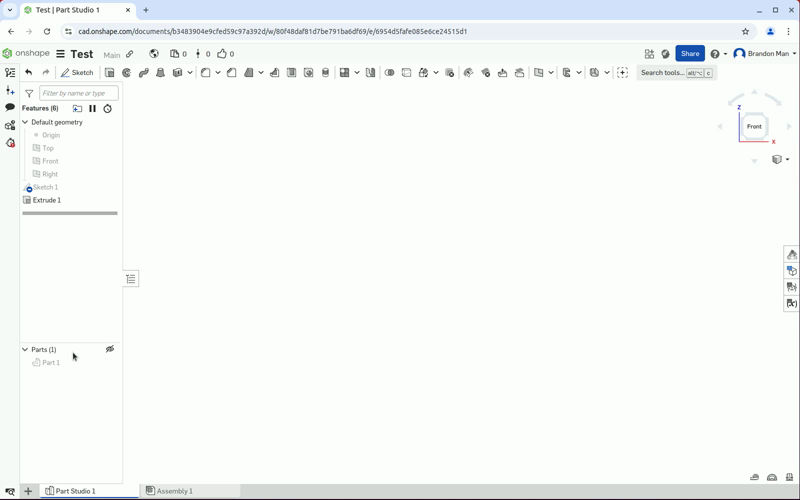
key(left)
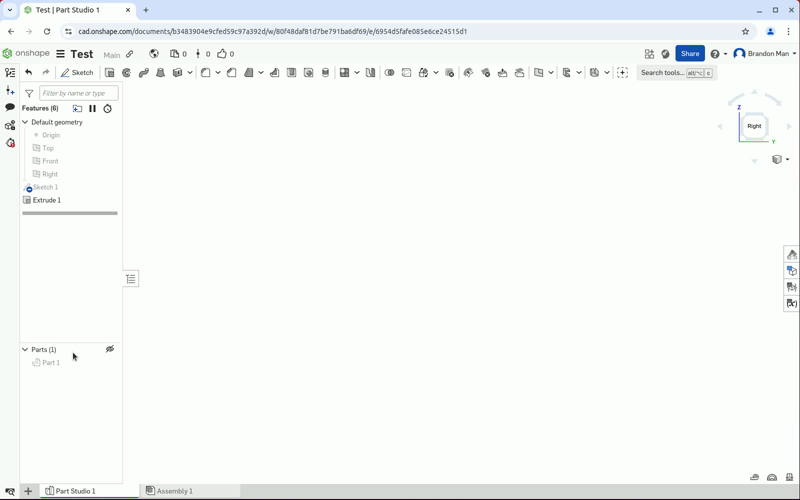
key_up(shift)
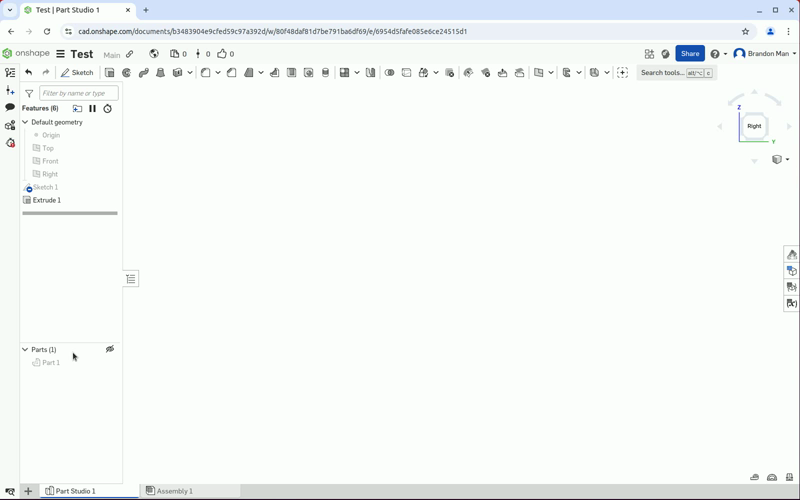
mouse_move(73, 352)
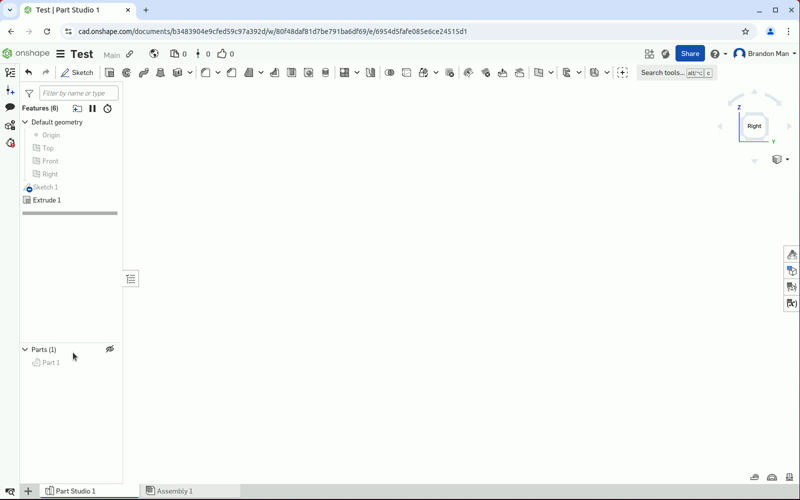
key(shift+y)
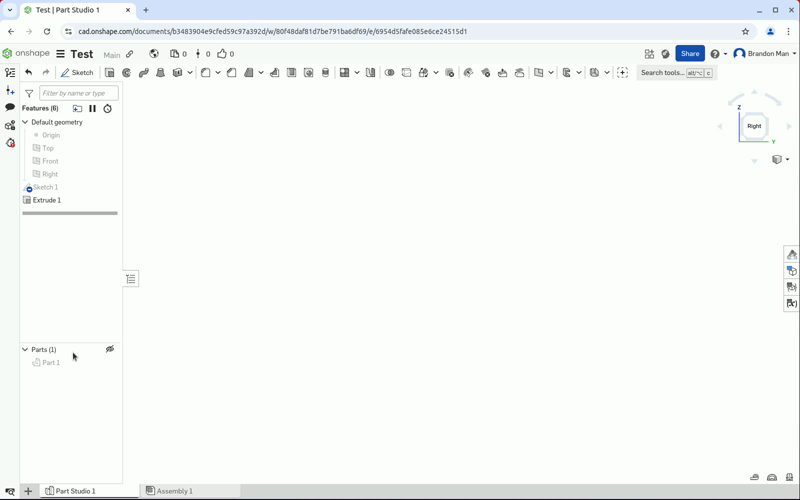
key(shift+s)
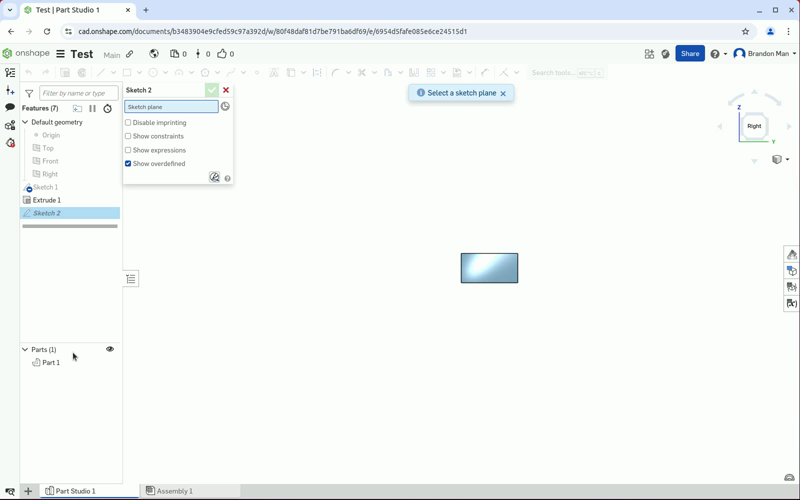
mouse_move(73, 176)
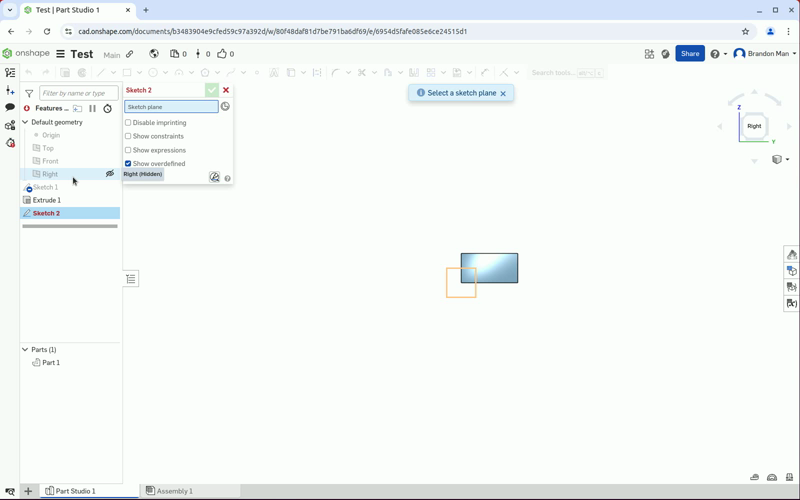
click(73, 176)
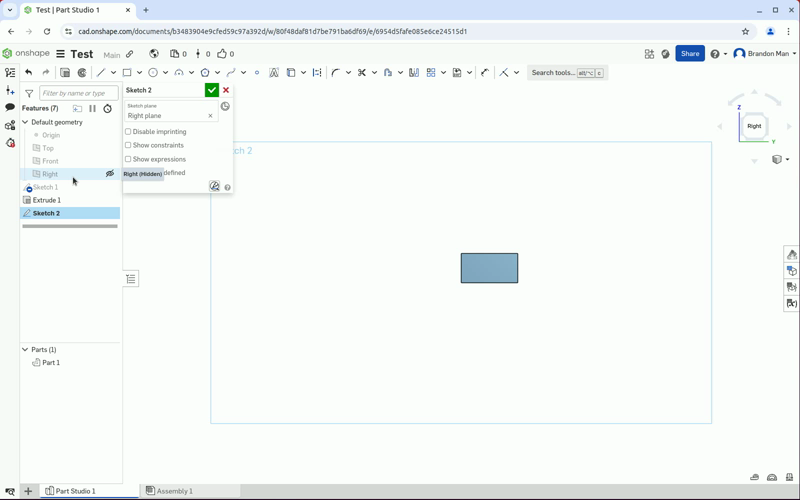
mouse_move(73, 352)
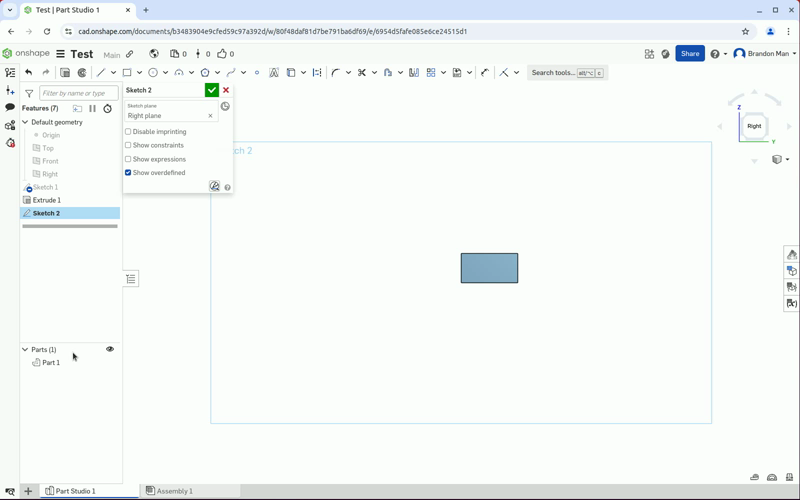
key(y)
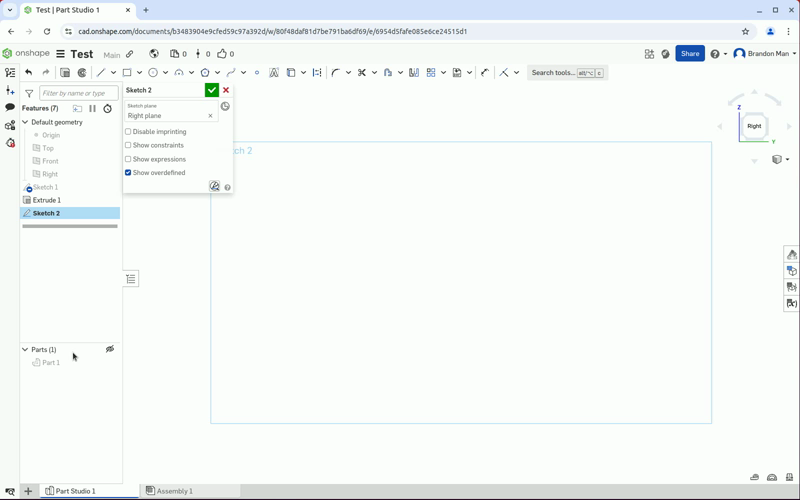
key(l)
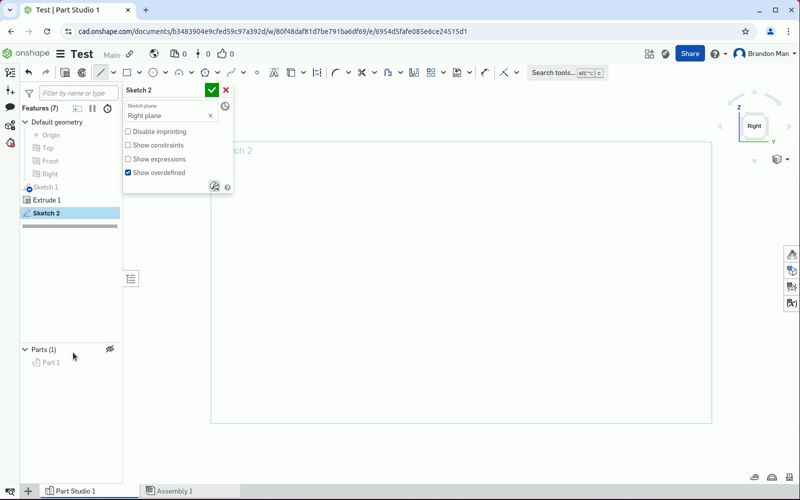
key_down(shift)
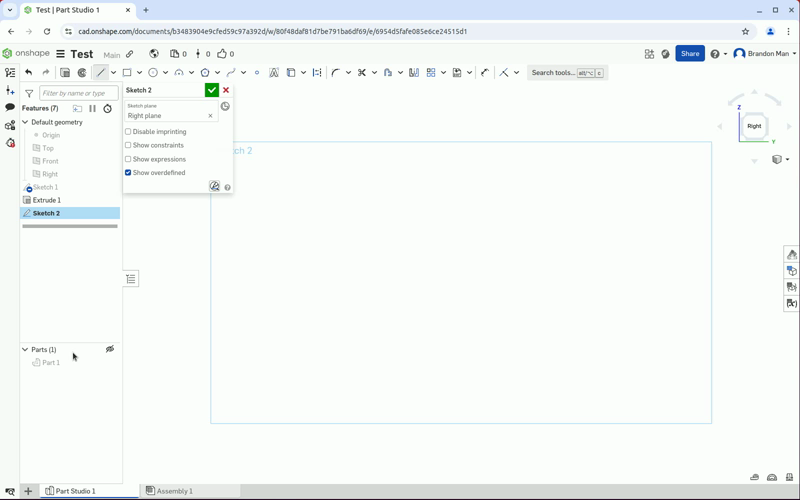
mouse_move(472, 273)
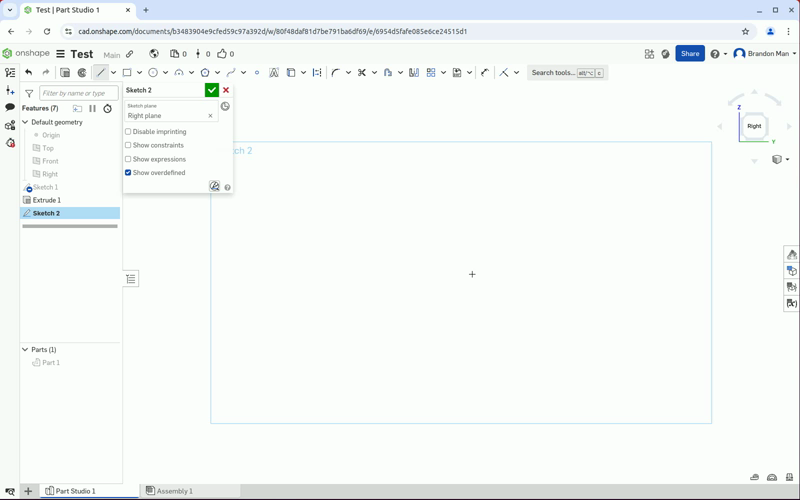
click(472, 273)
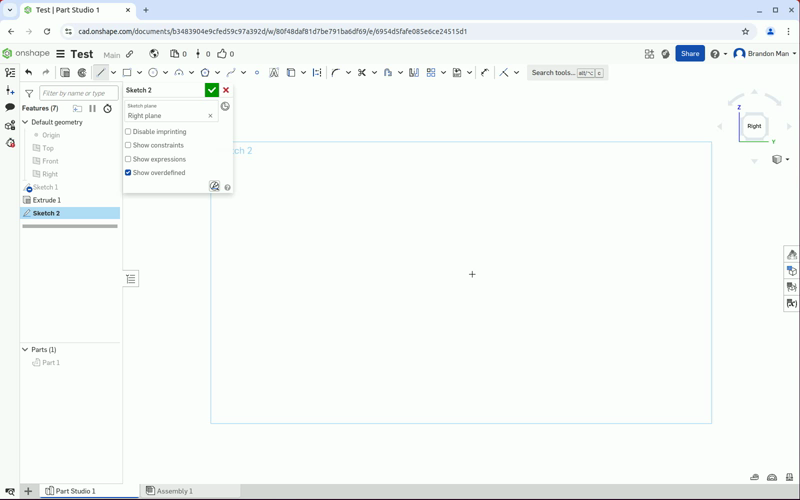
key_up(shift)
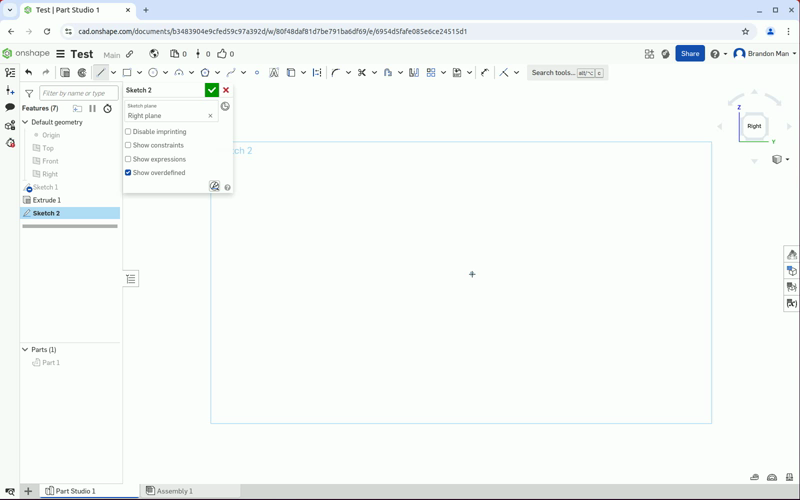
key_down(shift)
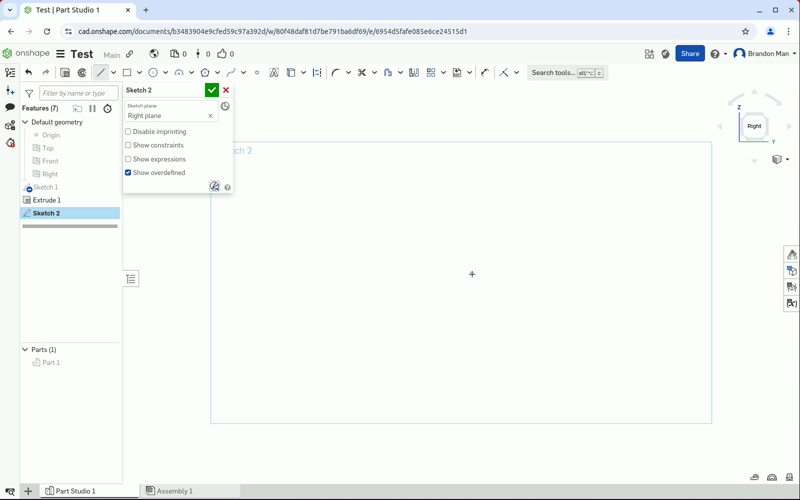
mouse_move(502, 273)
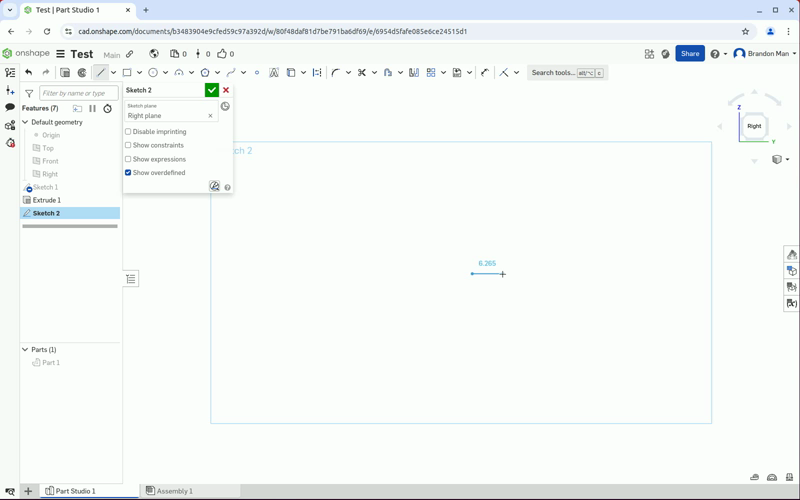
mouse_move(504, 273)
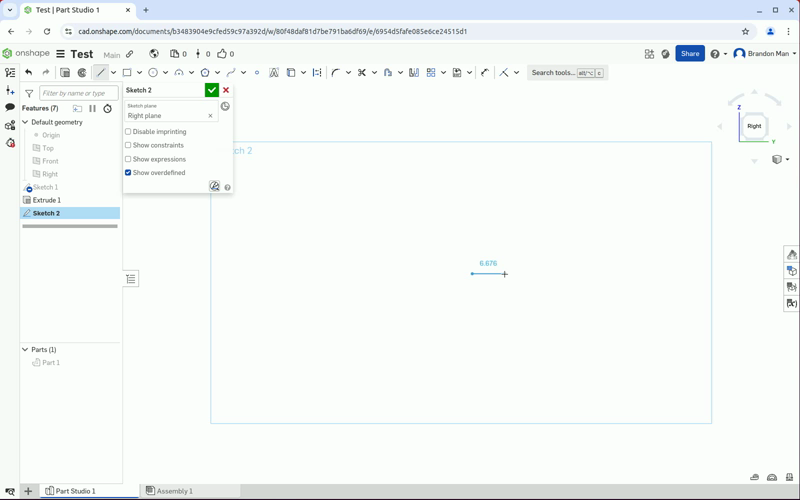
click(504, 273)
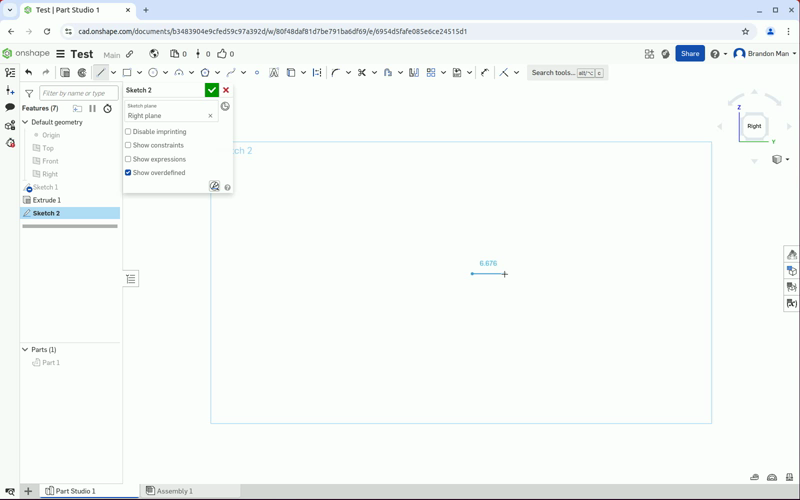
key_up(shift)
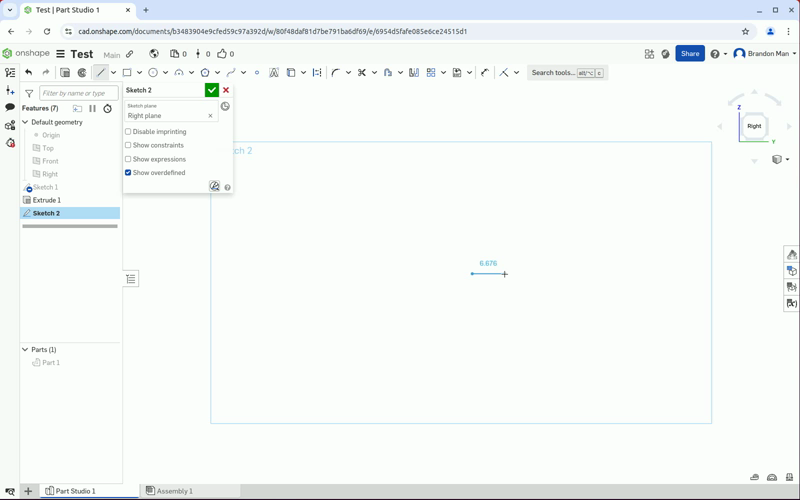
key_down(shift)
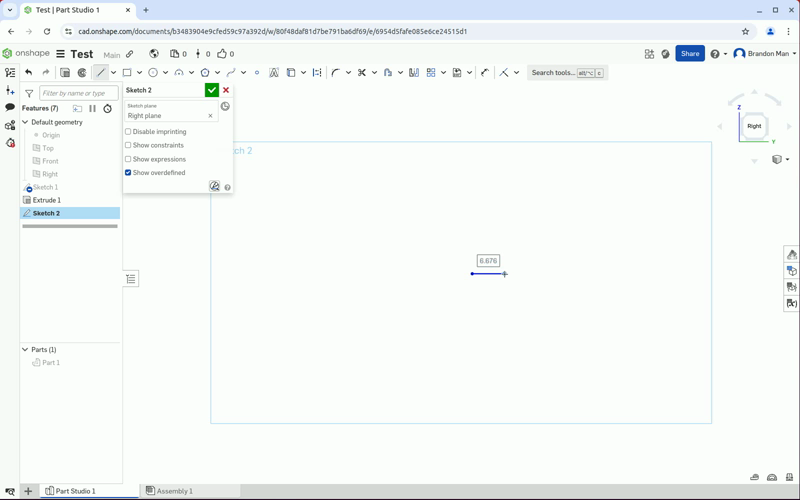
mouse_move(534, 273)
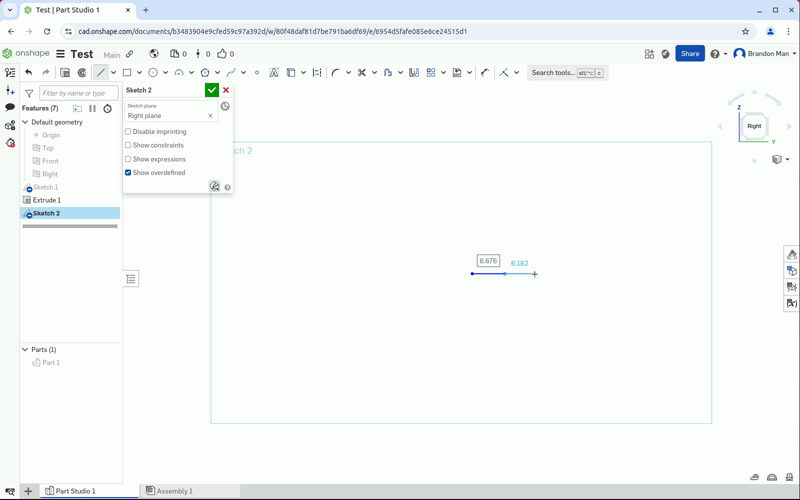
mouse_move(504, 262)
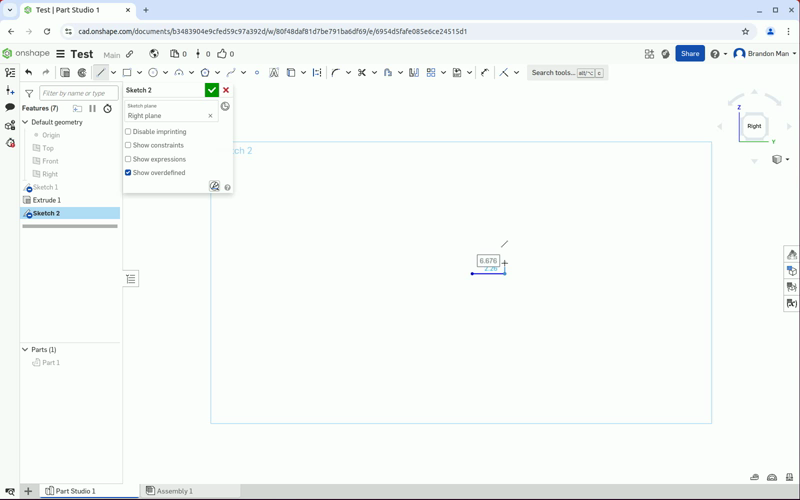
click(504, 262)
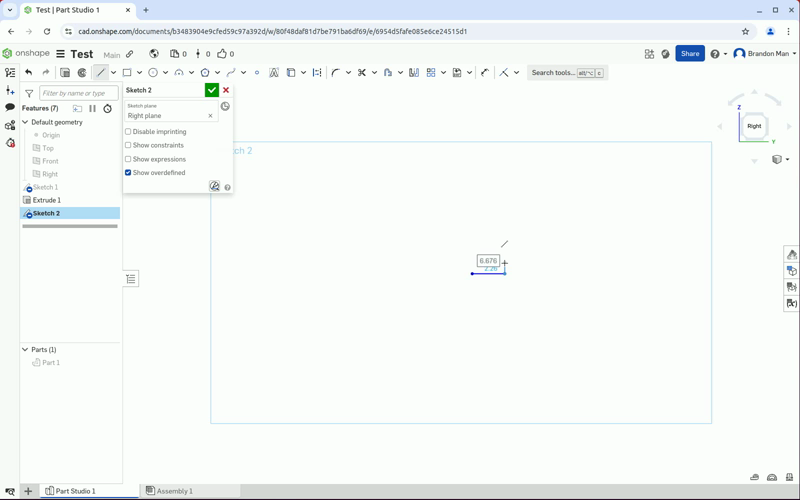
key_up(shift)
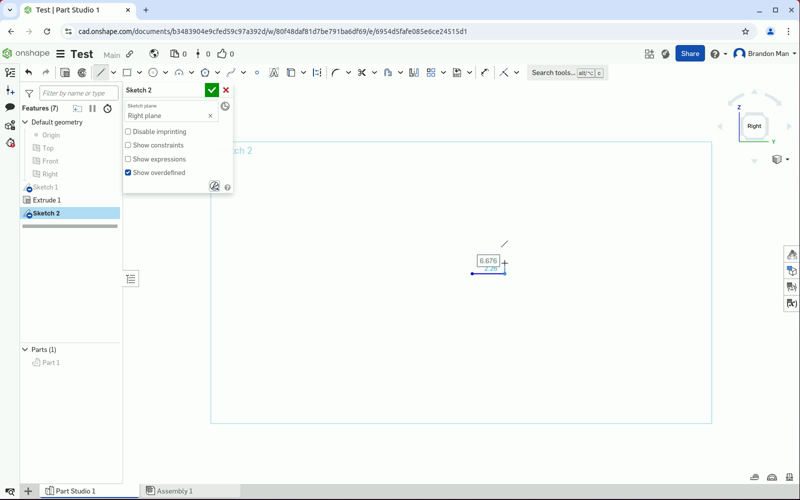
key_down(shift)
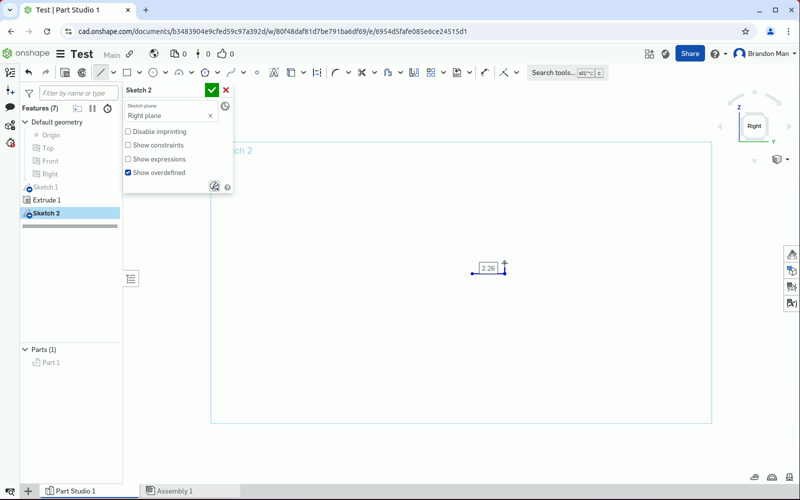
mouse_move(534, 262)
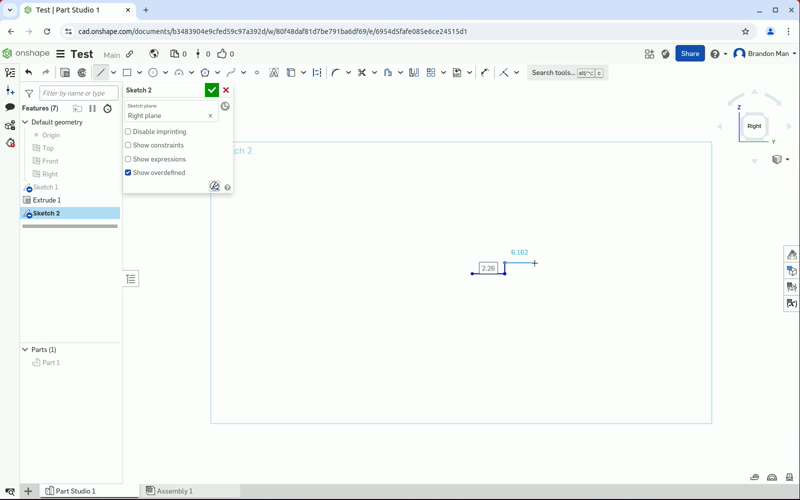
mouse_move(472, 262)
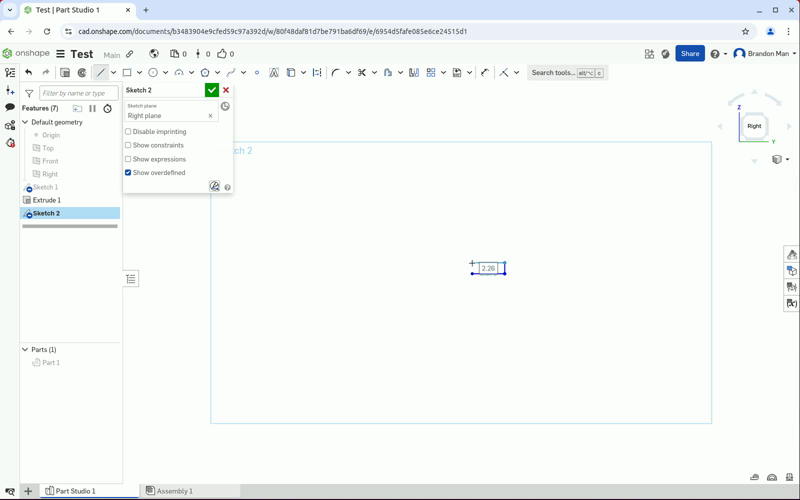
click(472, 262)
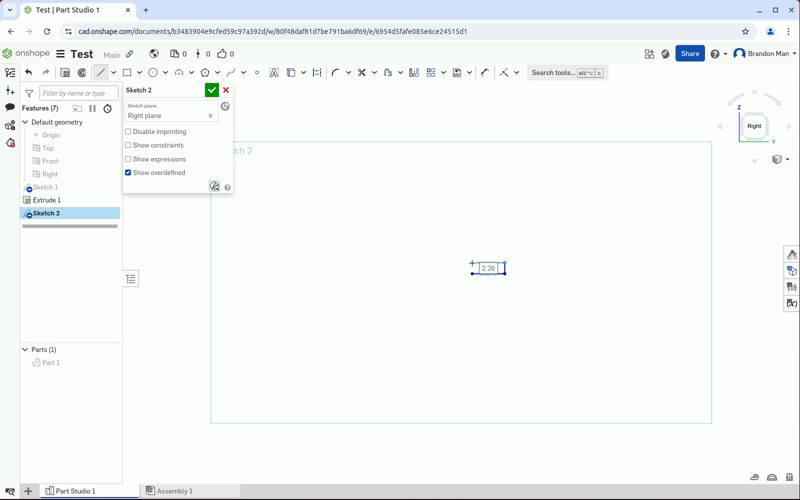
key_up(shift)
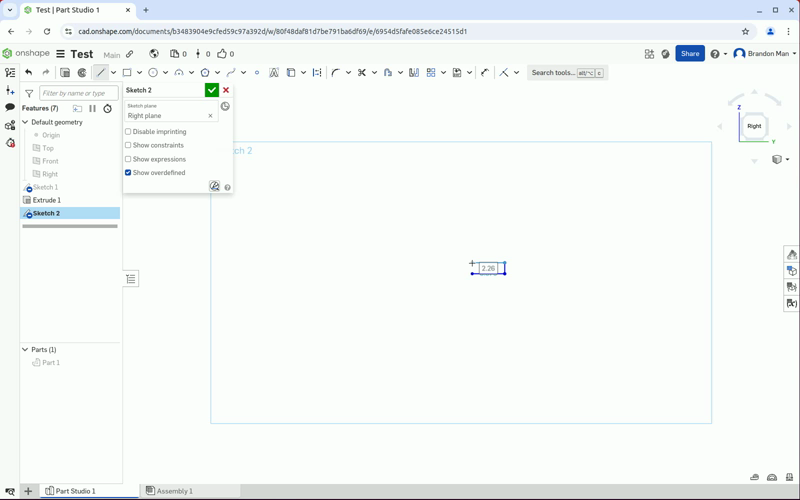
mouse_move(502, 262)
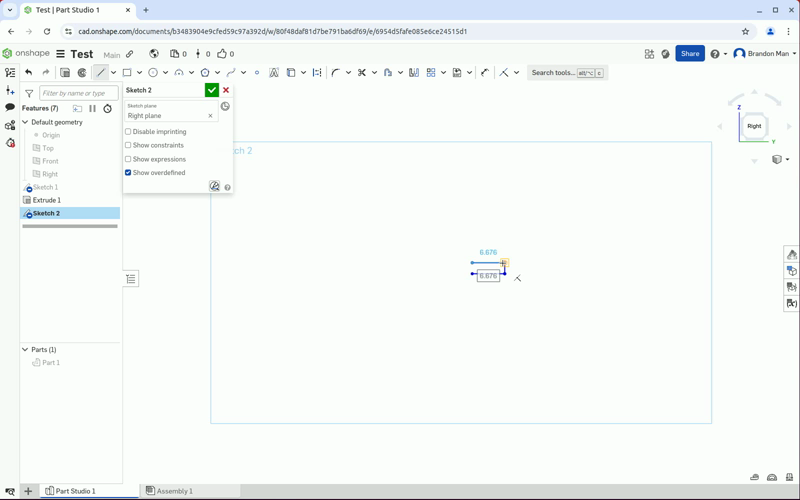
key_down(shift)
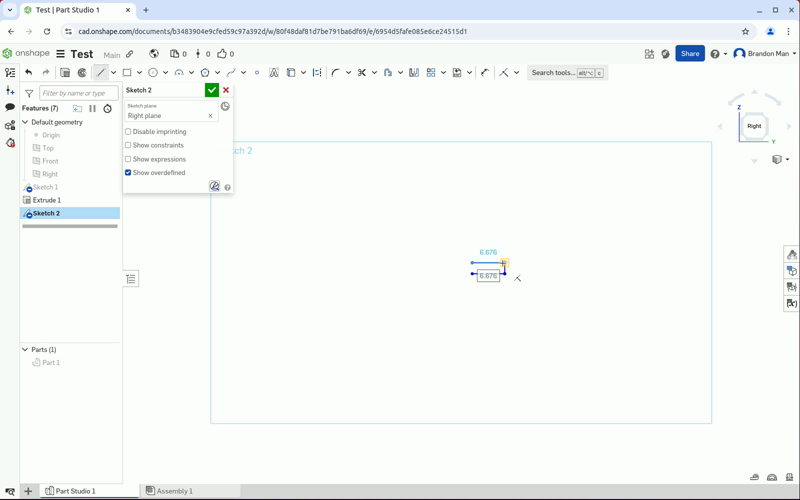
mouse_move(472, 273)
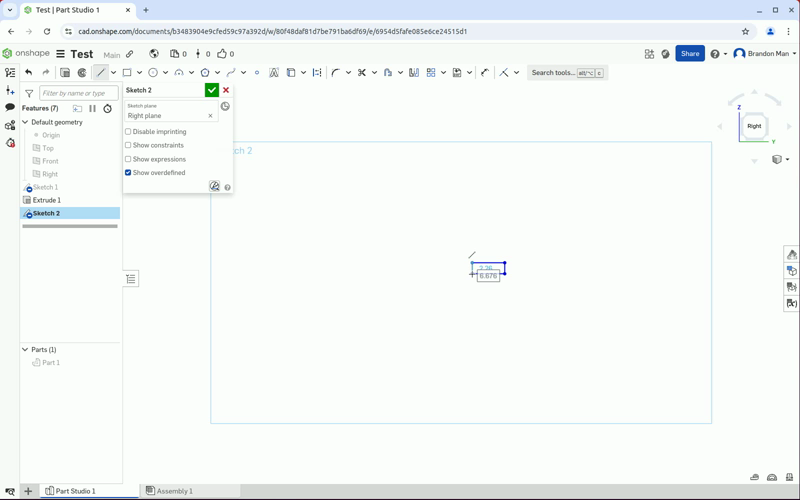
key_up(shift)
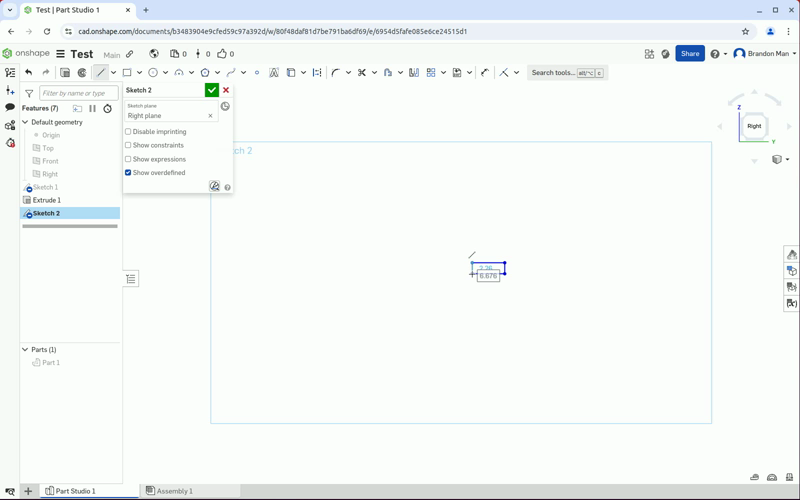
click(472, 273)
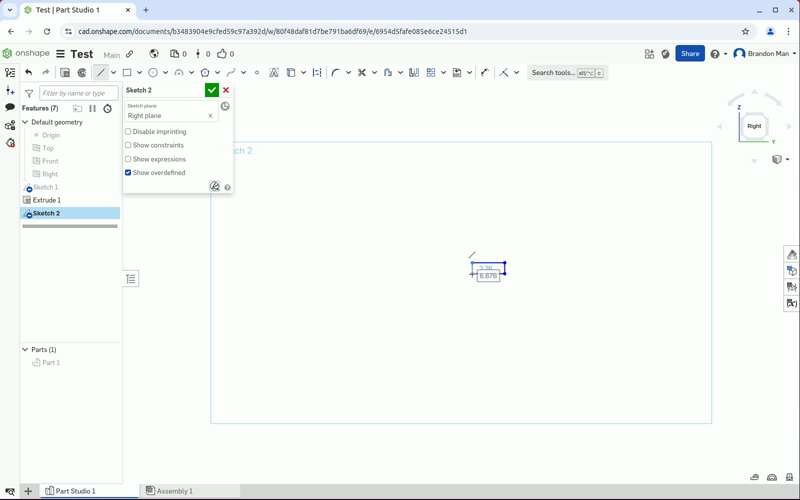
key(esc)
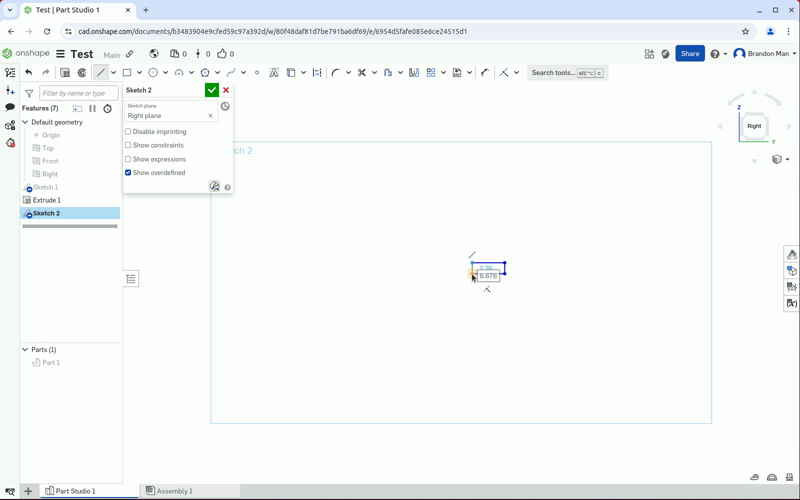
mouse_move(476, 267)
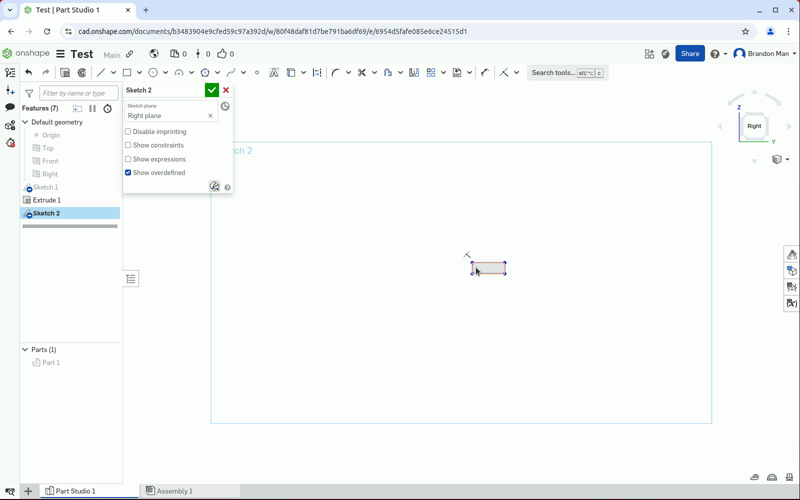
scroll(6)
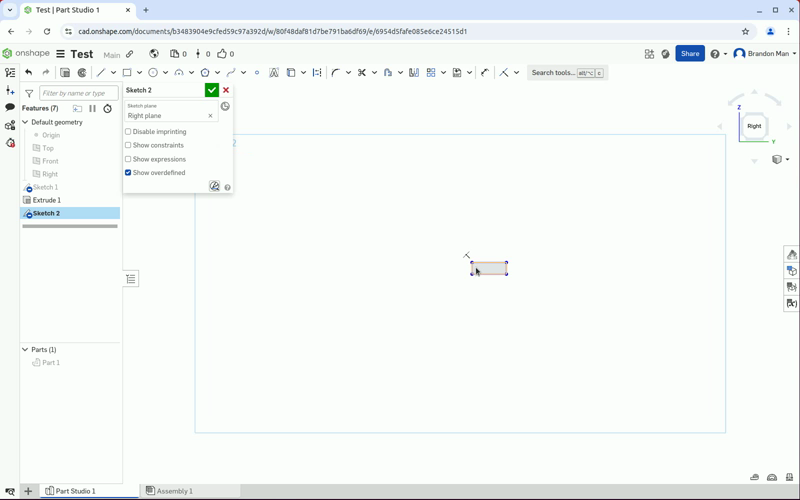
scroll(6)
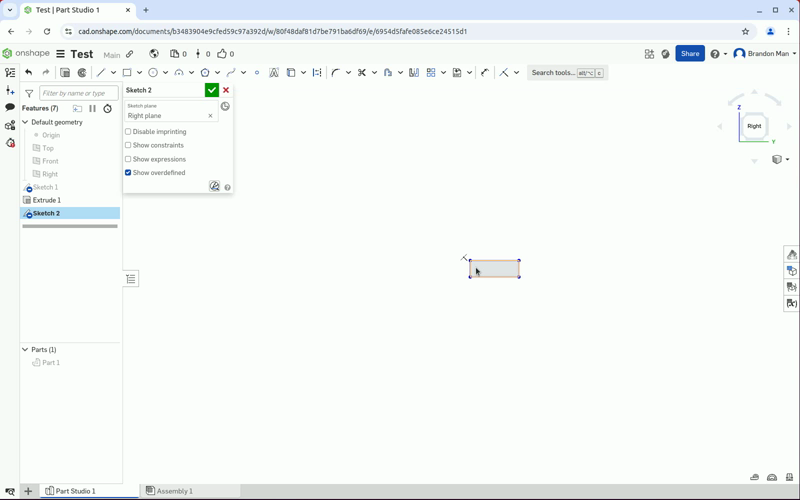
scroll(6)
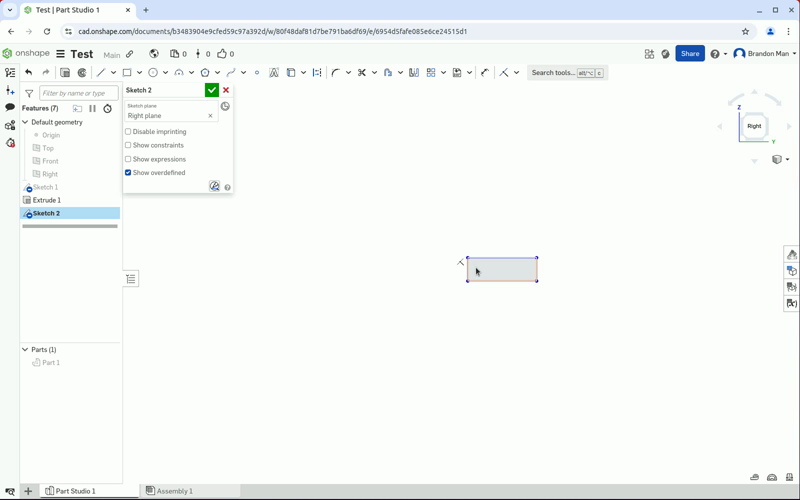
scroll(6)
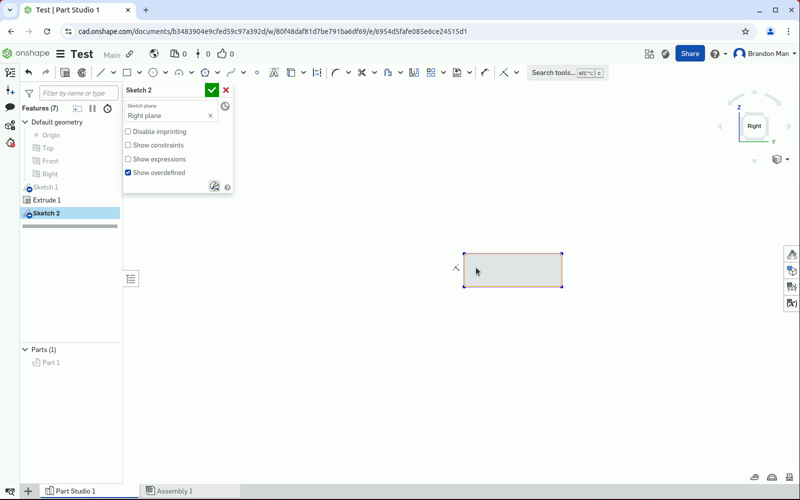
scroll(6)
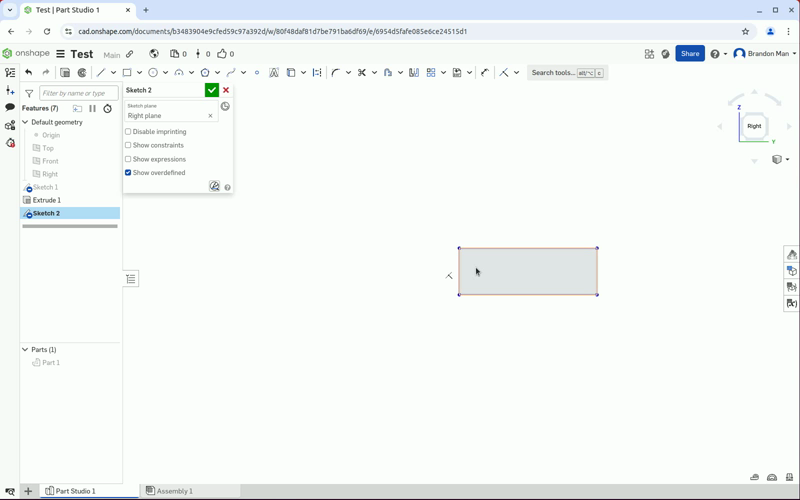
scroll(6)
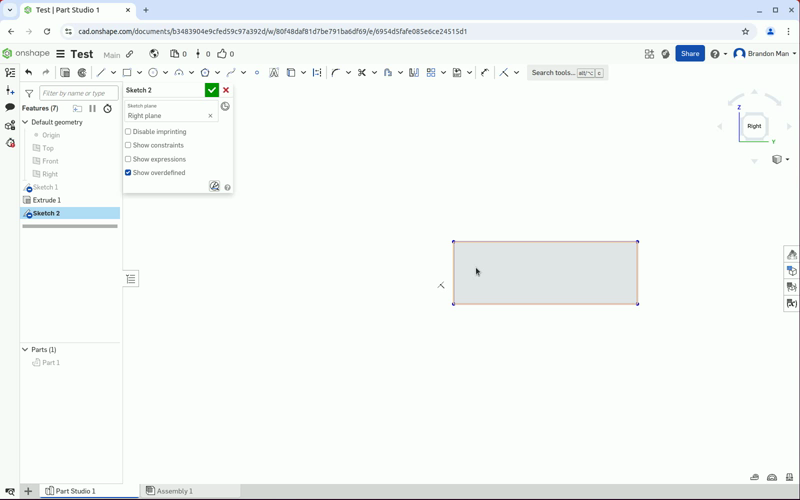
scroll(6)
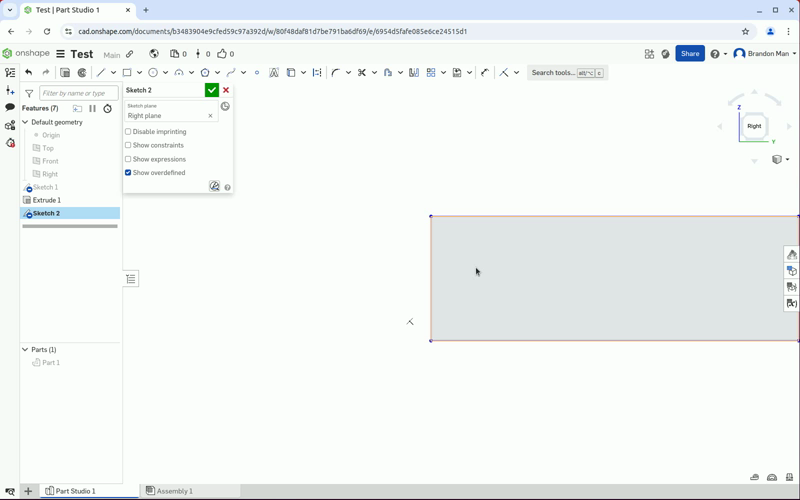
click(476, 267)
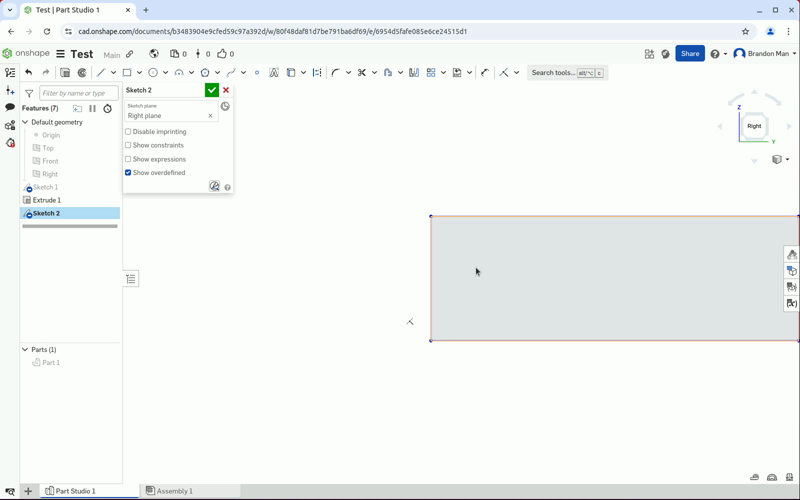
scroll(-6)
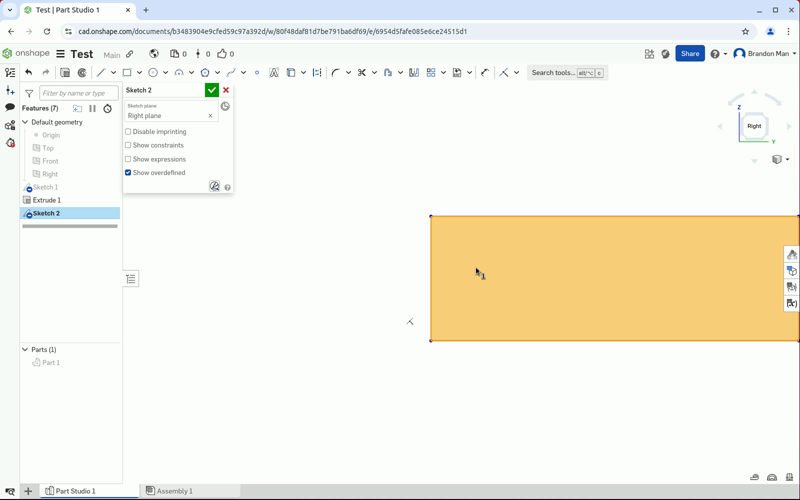
scroll(-6)
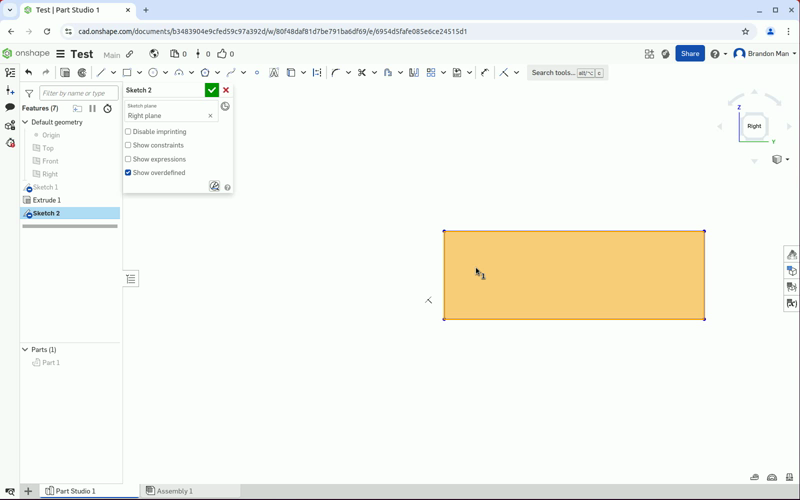
scroll(-6)
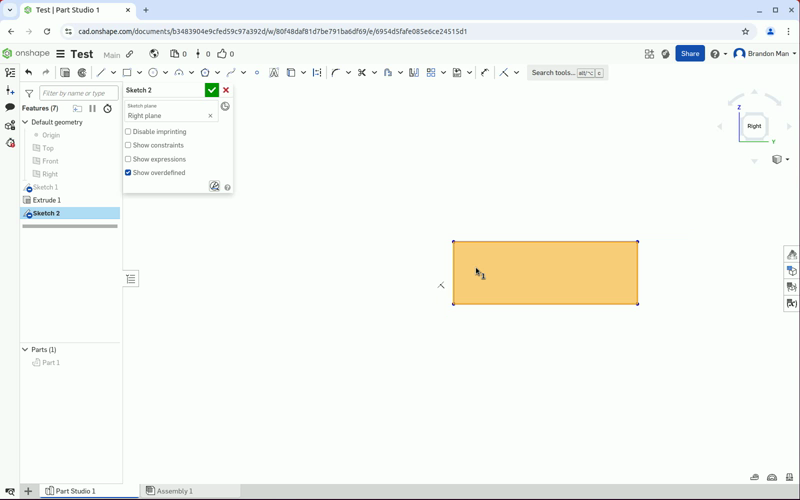
scroll(-6)
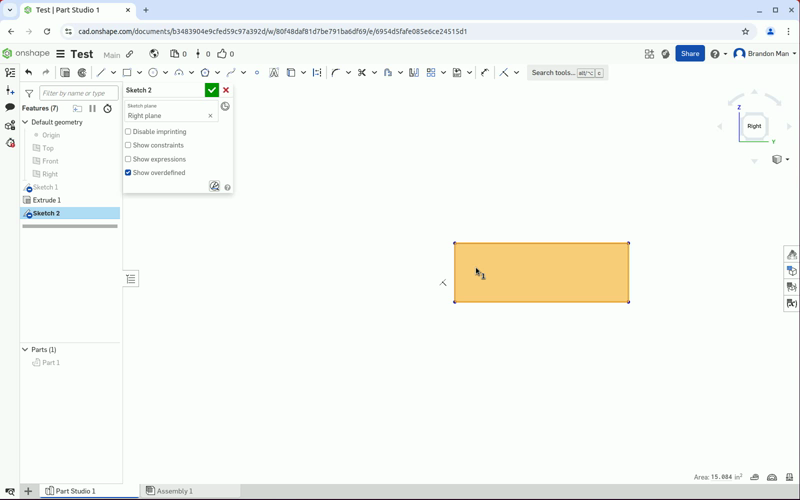
scroll(-6)
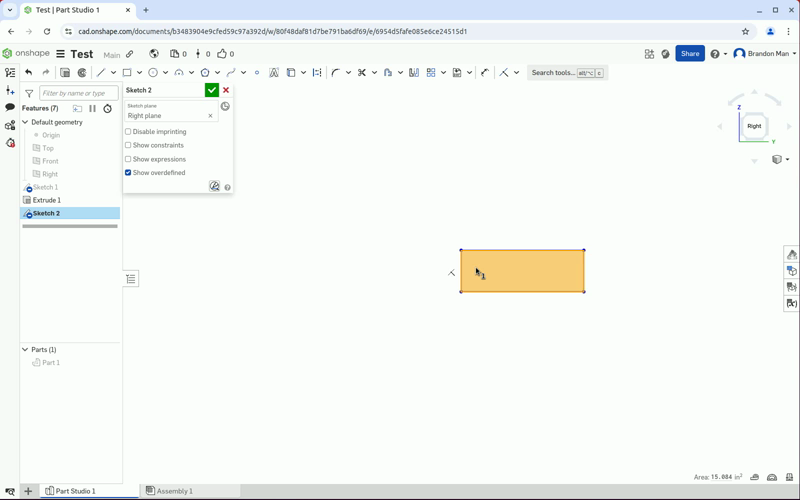
scroll(-6)
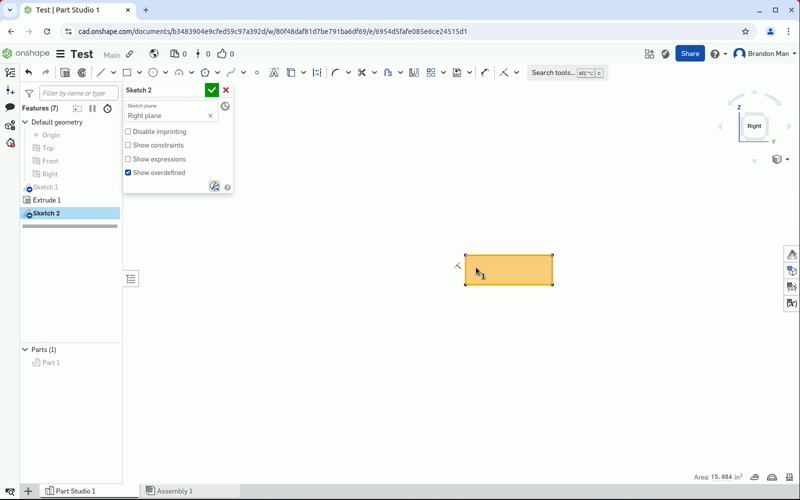
scroll(-6)
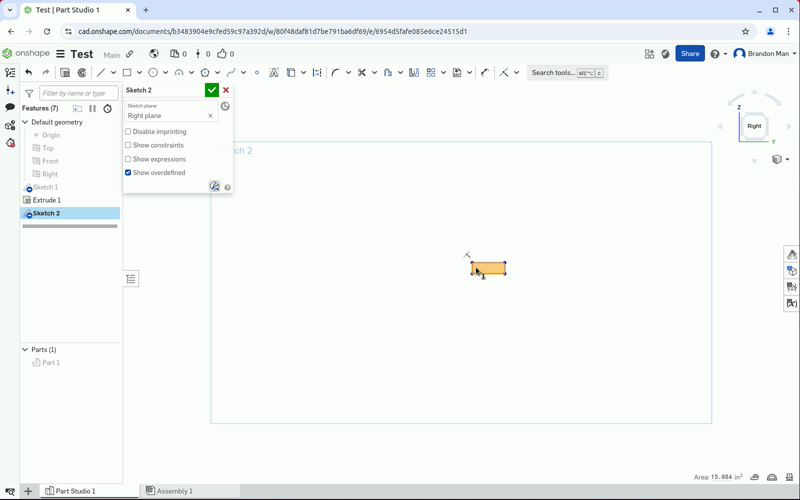
mouse_move(73, 352)
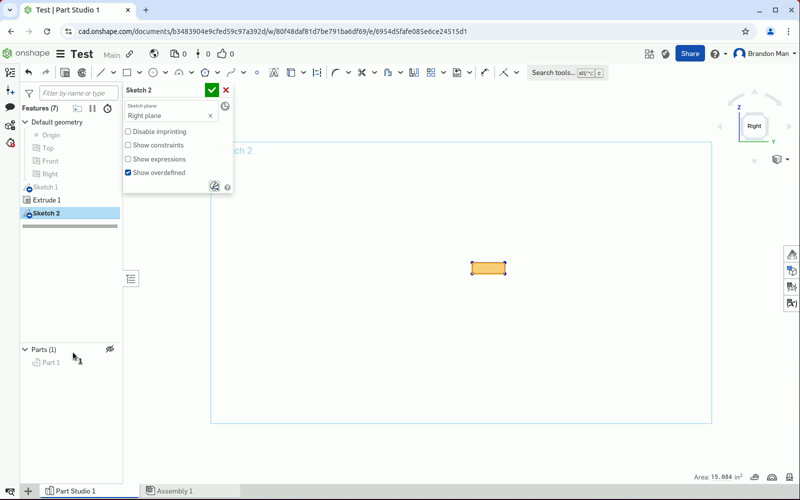
key(shift+y)
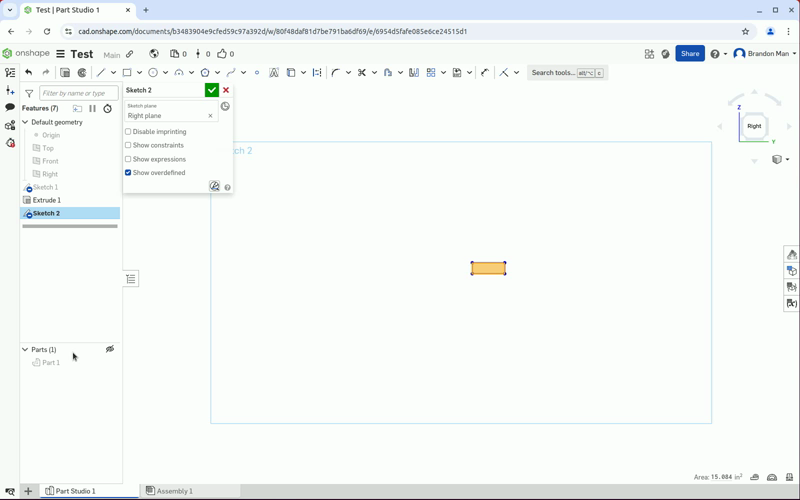
key(shift+e)
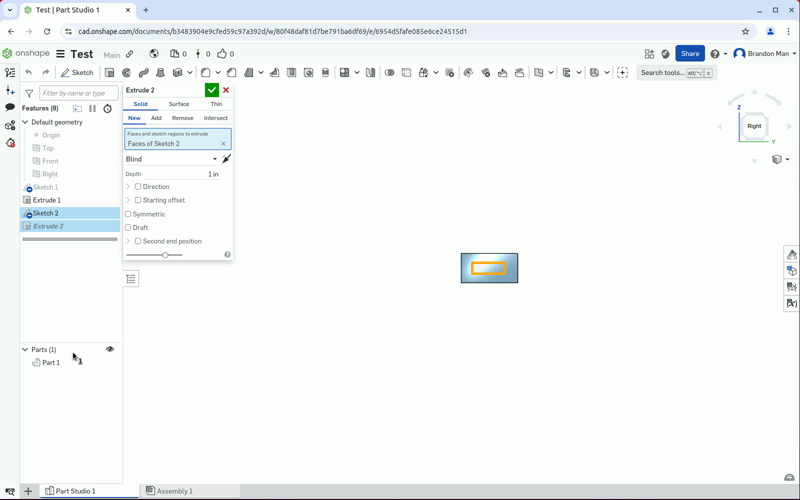
mouse_move(143, 106)
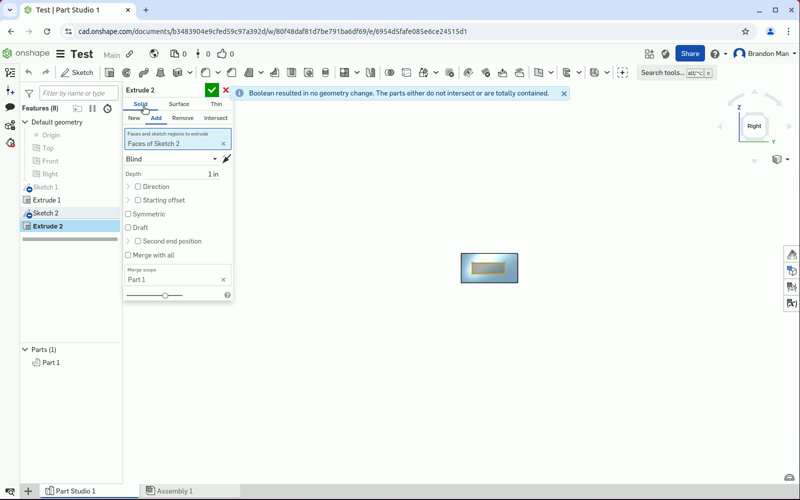
click(143, 106)
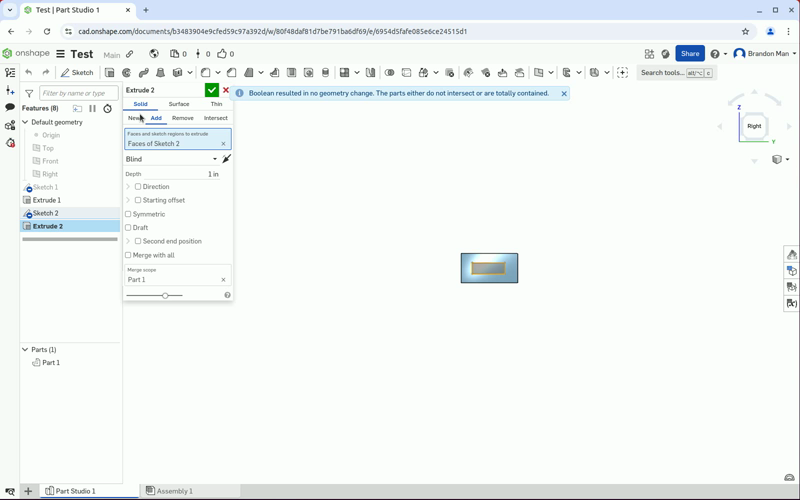
mouse_move(137, 120)
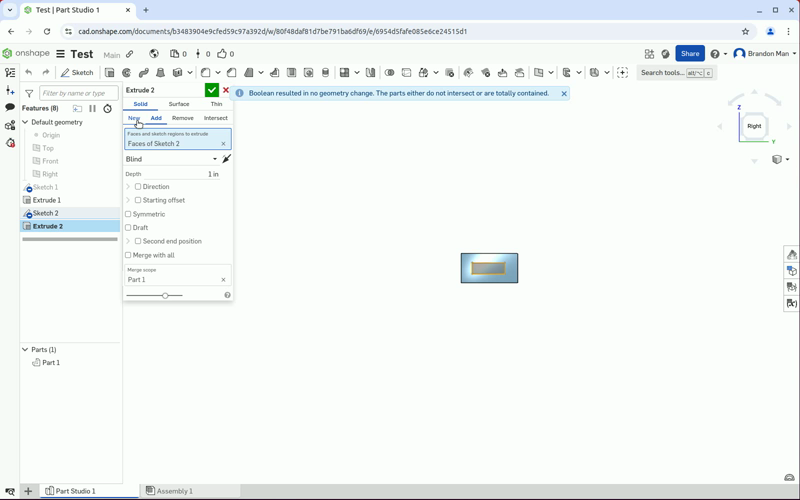
click(137, 120)
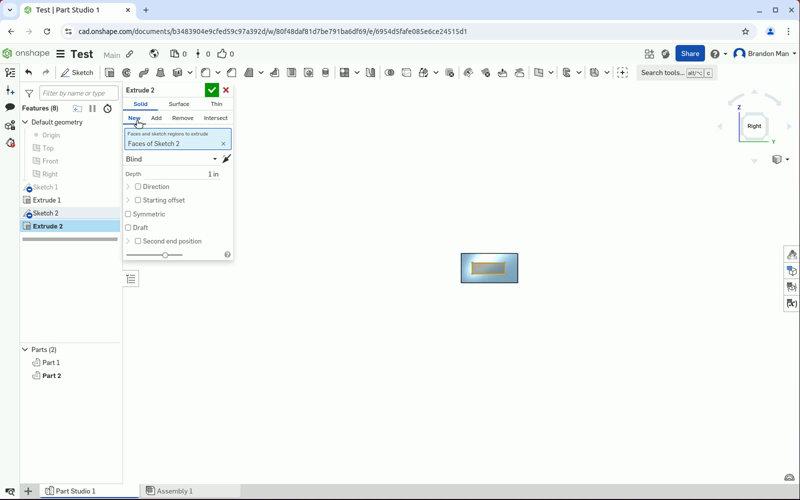
key(tab, 4)
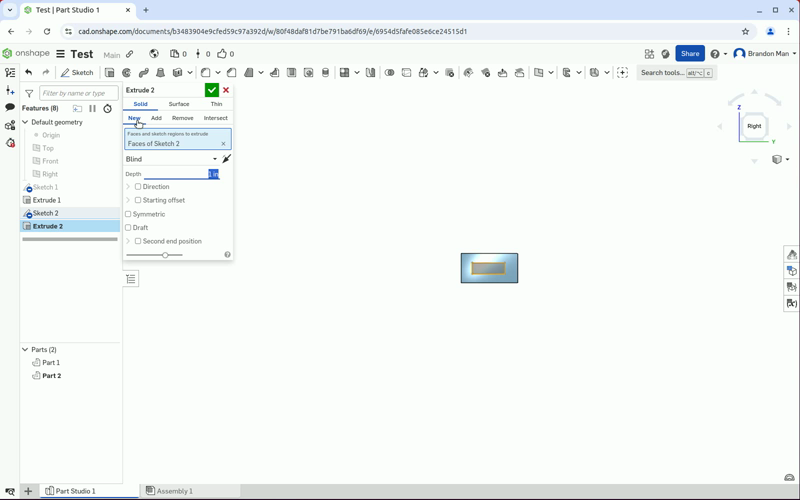
text(7.221)
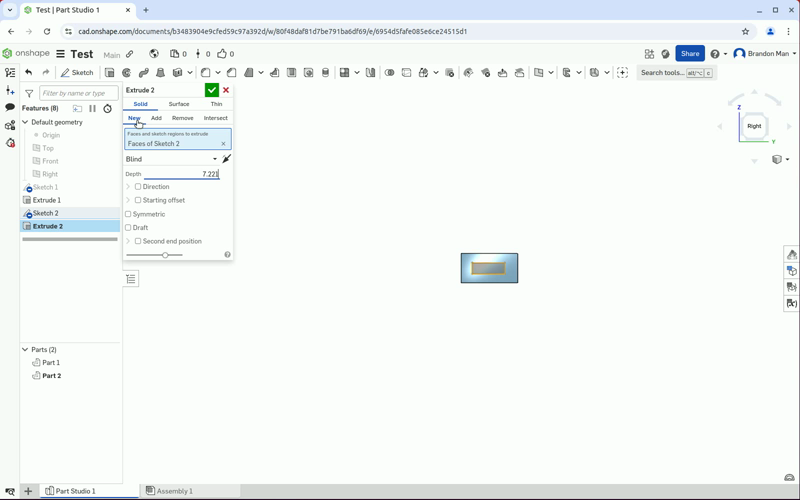
key(enter)
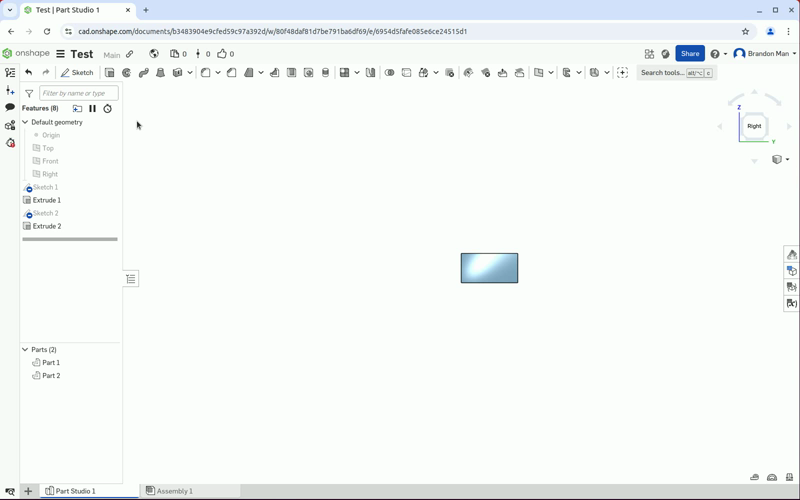
key(shift+h)
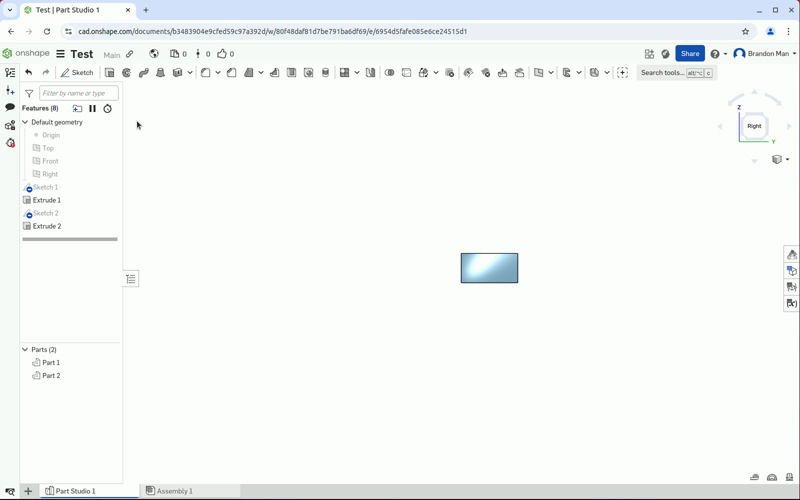
key(shift+h)
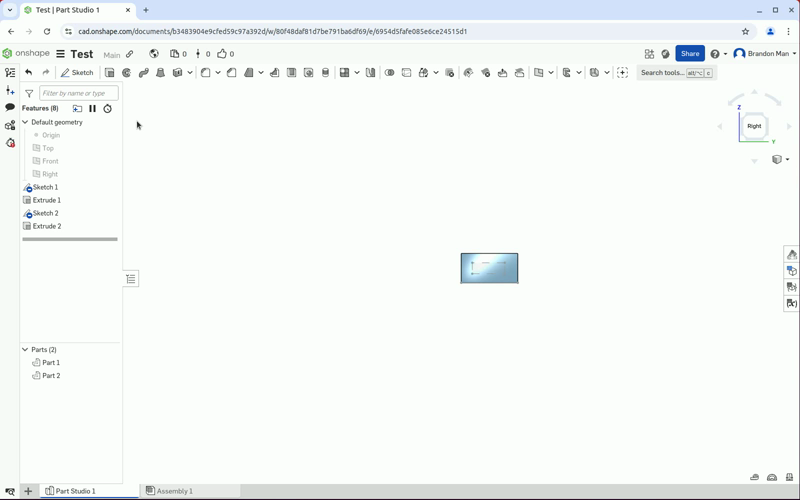
key(shift+7)
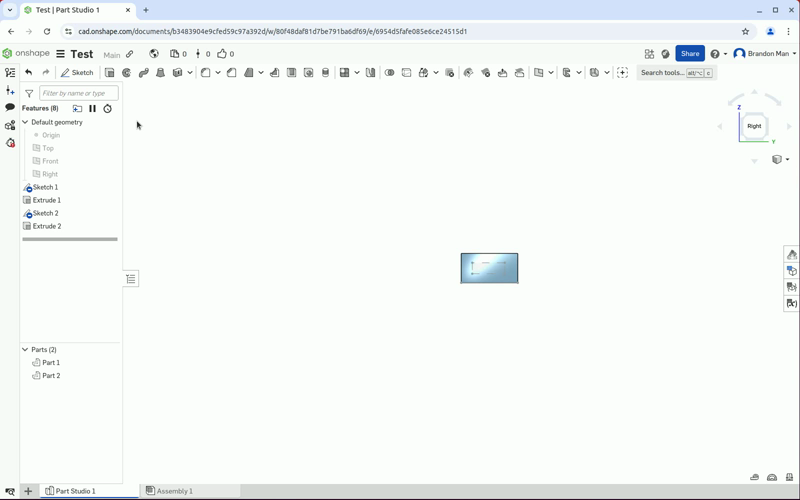
key(right, 2)
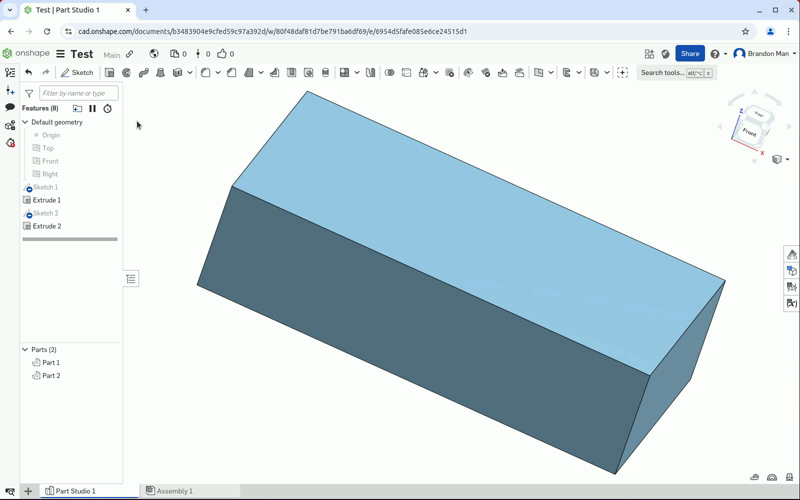
key(down, 2)
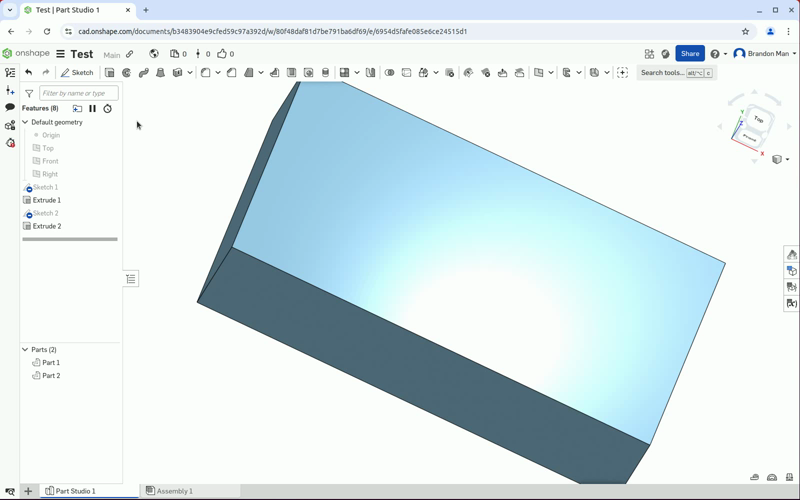
key(up, 2)
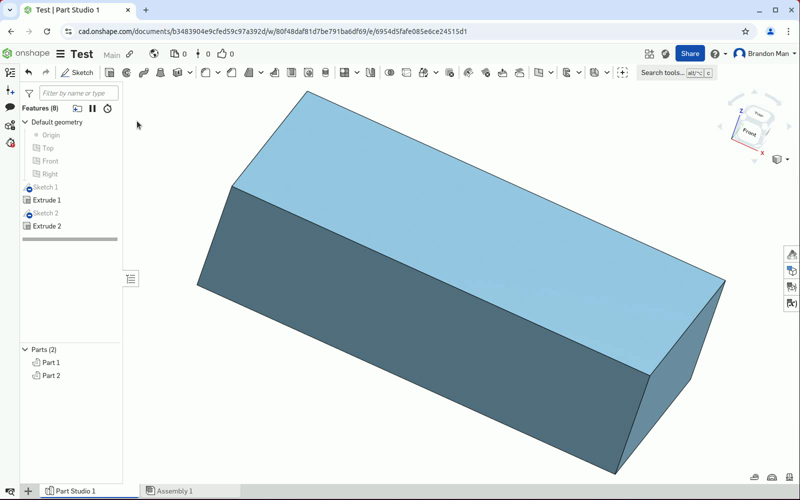
key(left, 2)
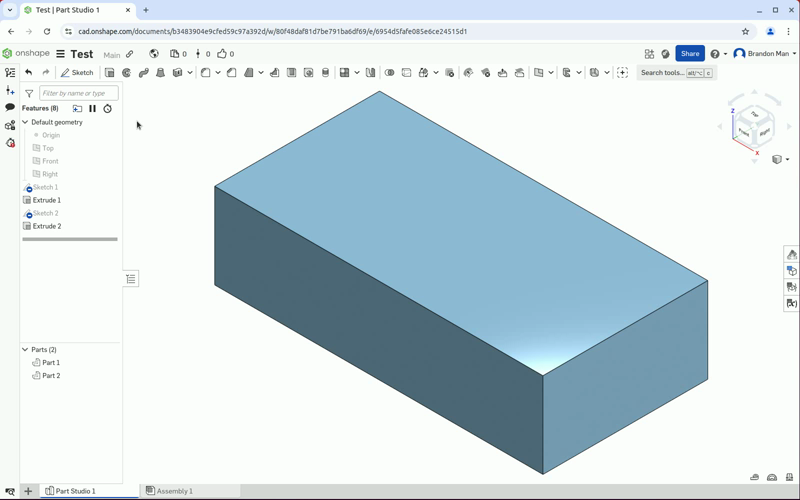
mouse_move(73, 189)
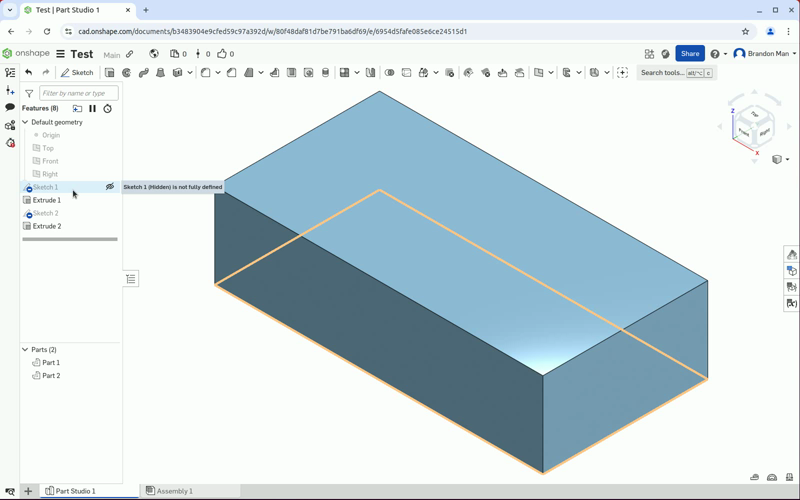
click(73, 189)